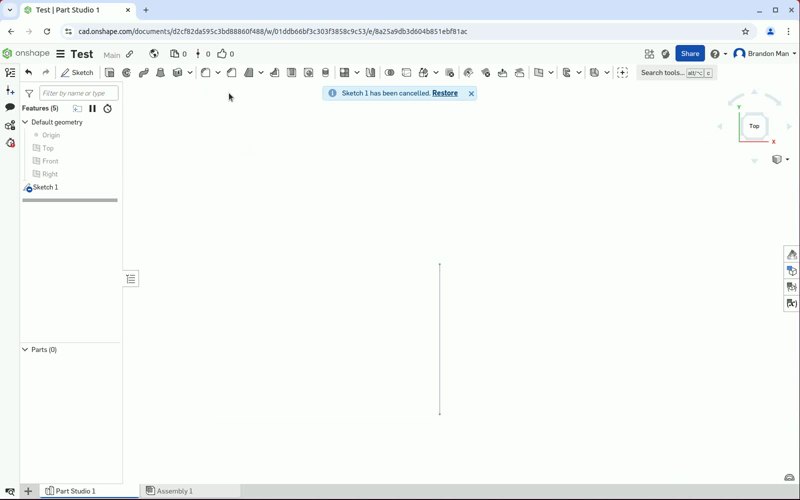
key(shift+h)
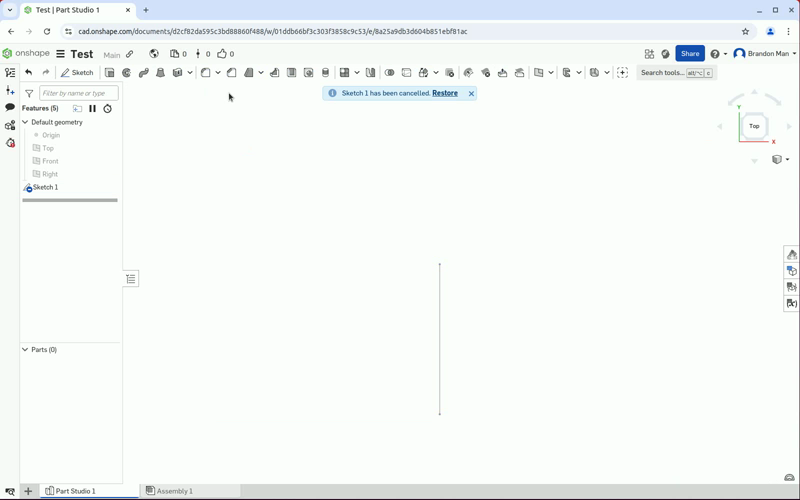
key(shift+s)
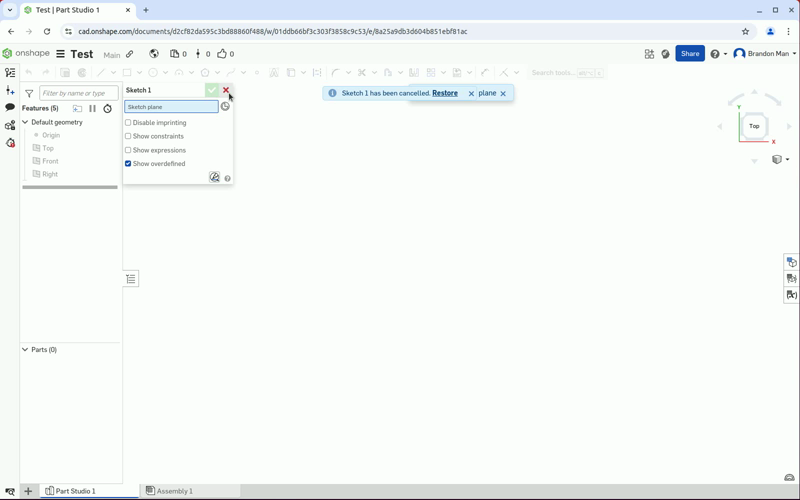
mouse_move(73, 150)
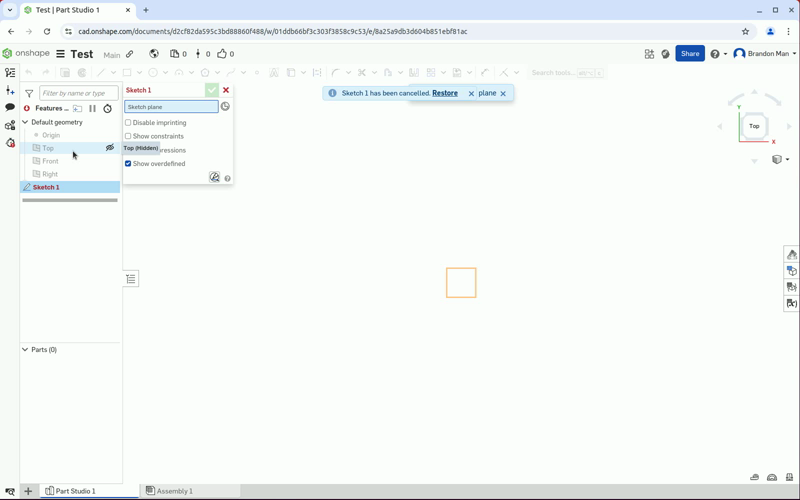
click(73, 150)
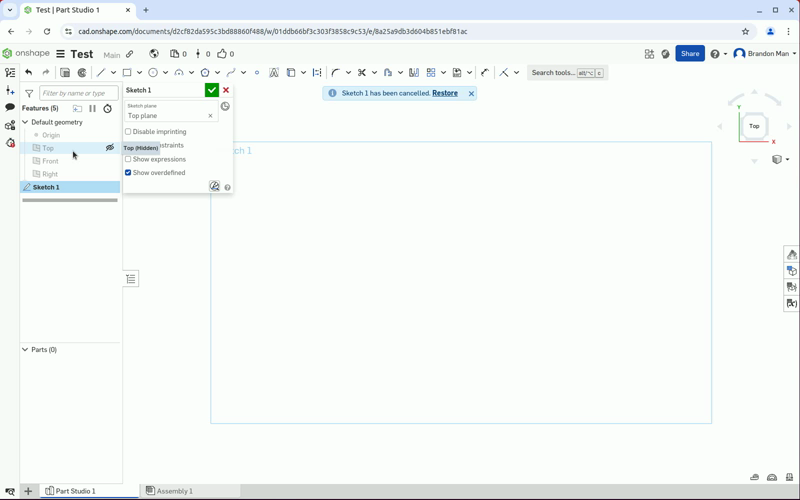
mouse_move(73, 352)
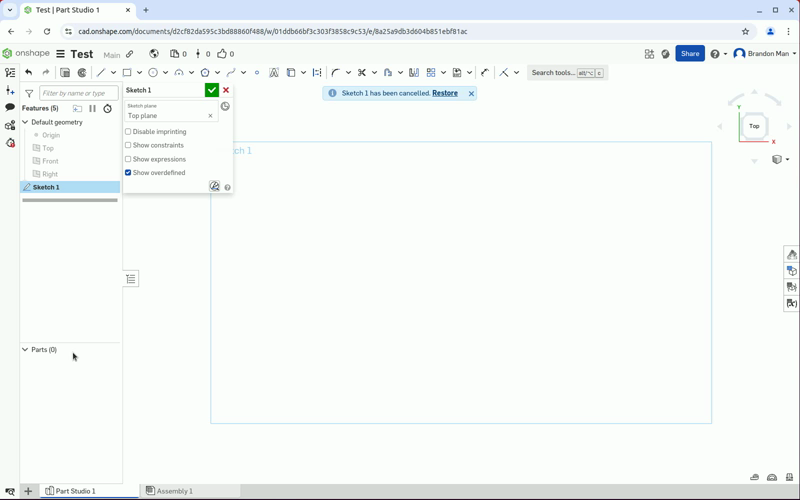
key(y)
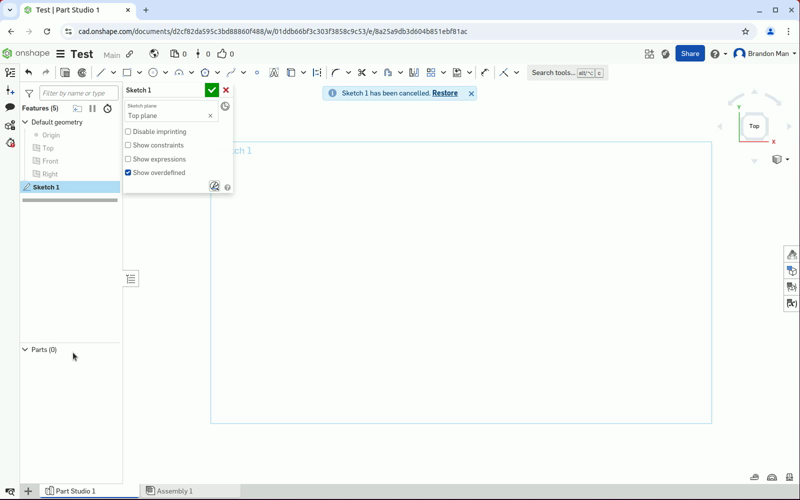
key(l)
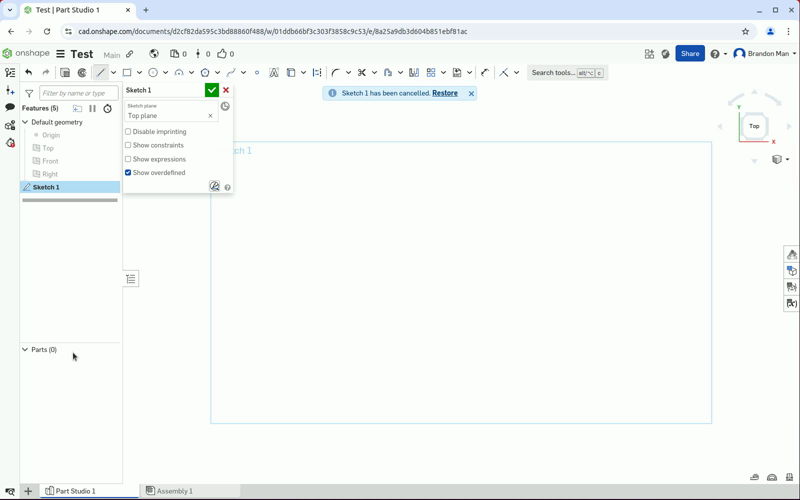
key_down(shift)
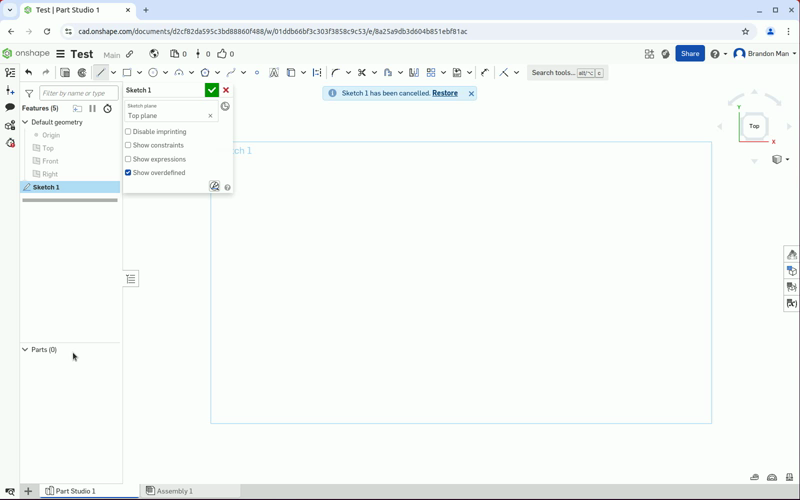
mouse_move(349, 282)
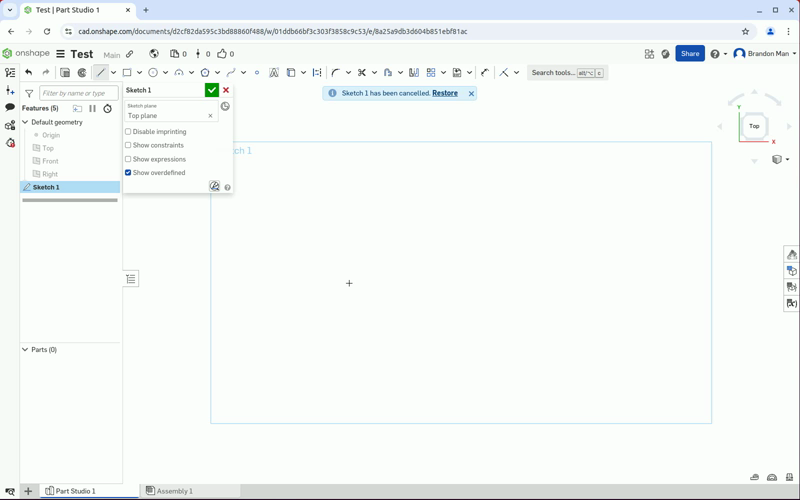
click(349, 282)
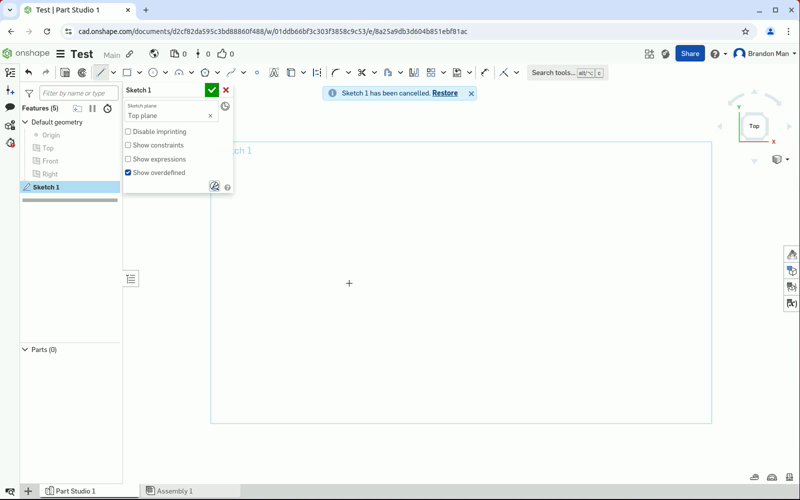
key_up(shift)
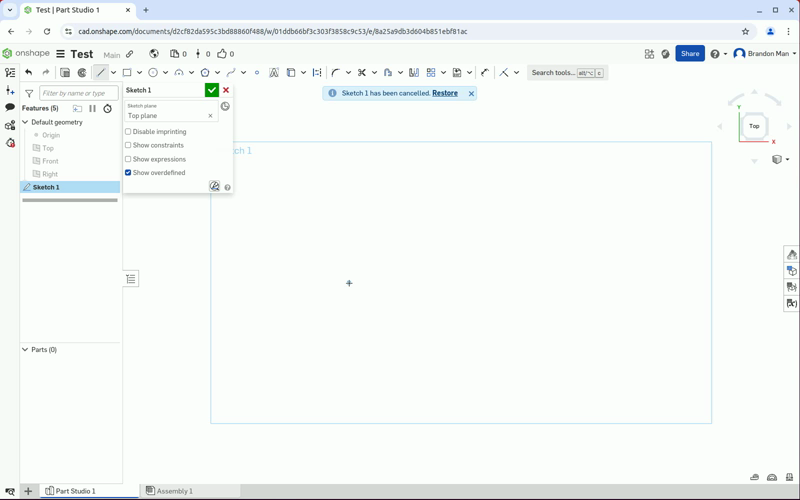
key_down(shift)
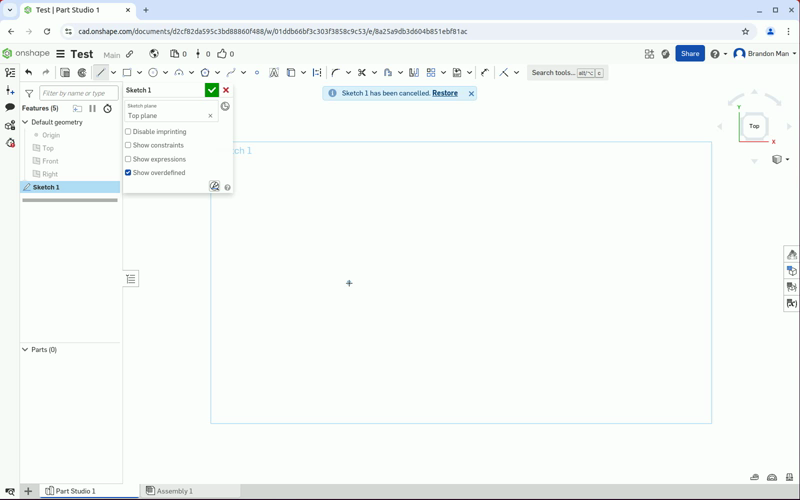
mouse_move(405, 378)
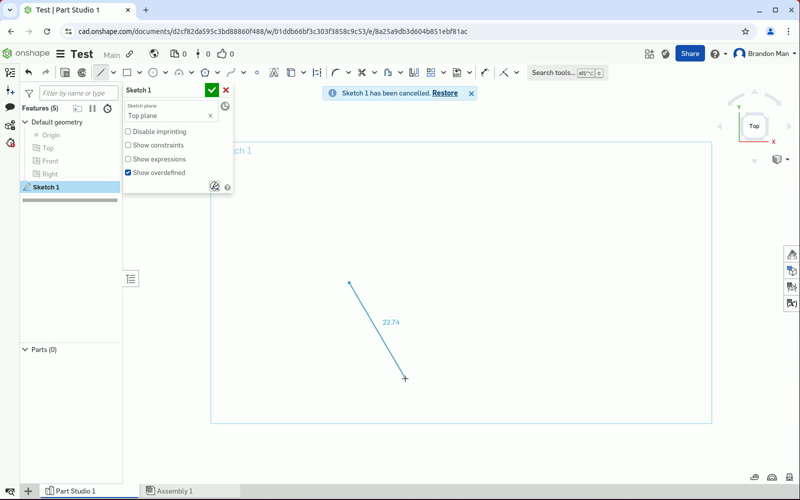
click(405, 378)
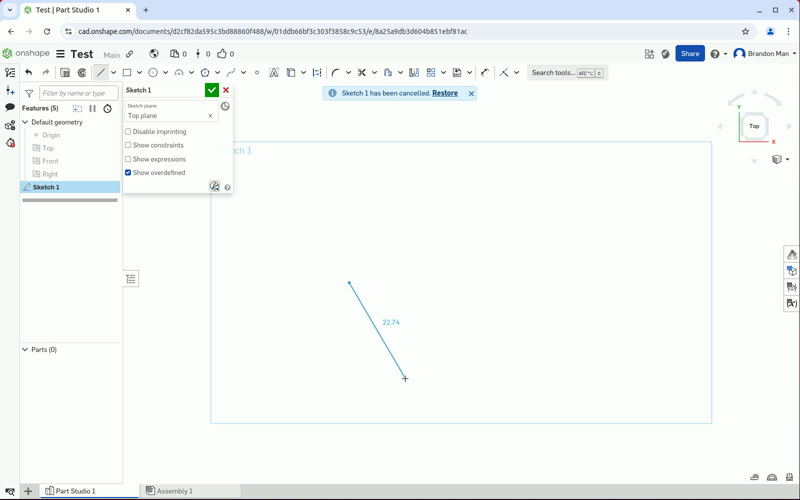
key_up(shift)
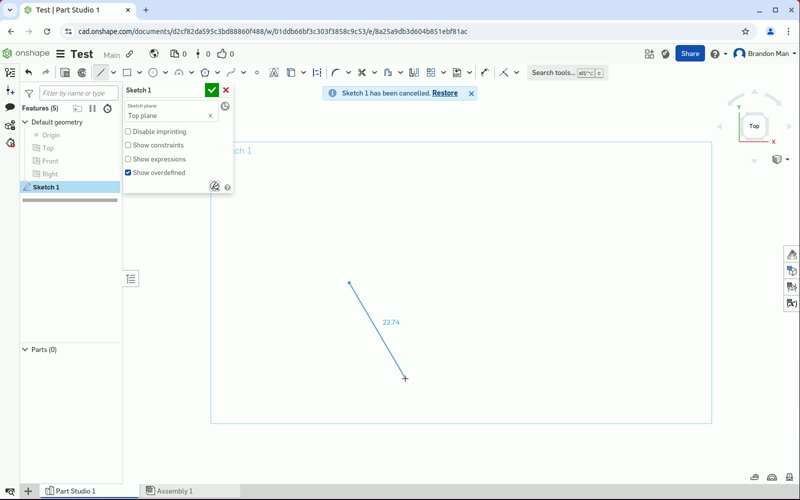
key_down(shift)
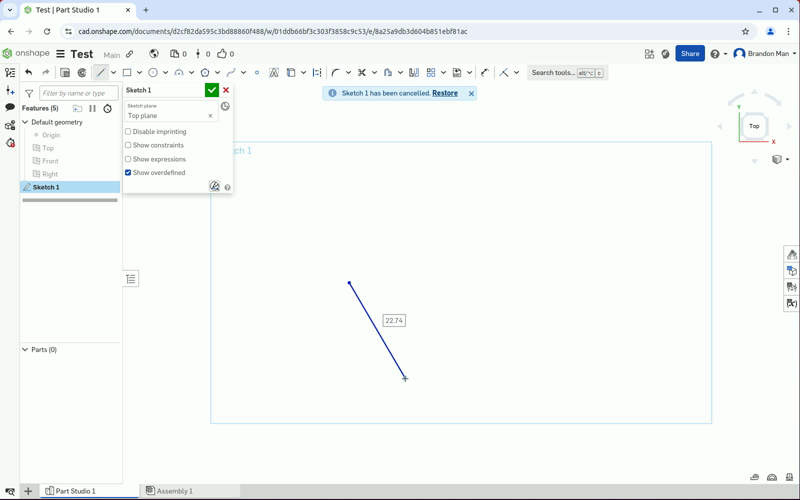
mouse_move(514, 378)
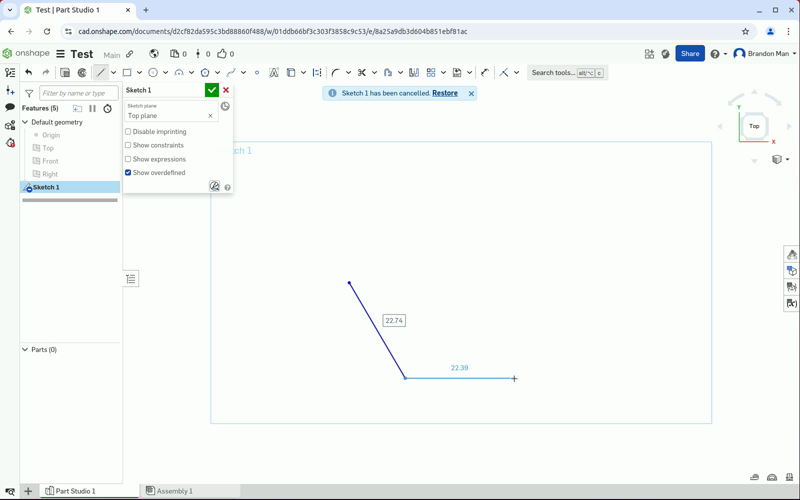
click(514, 378)
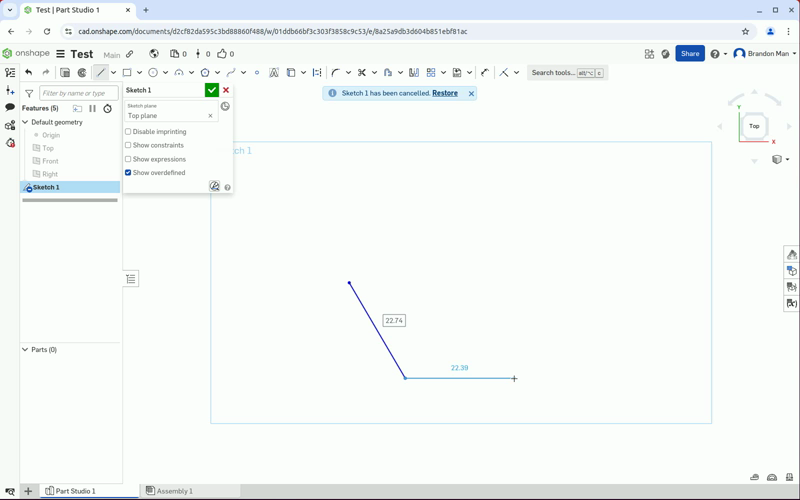
key_up(shift)
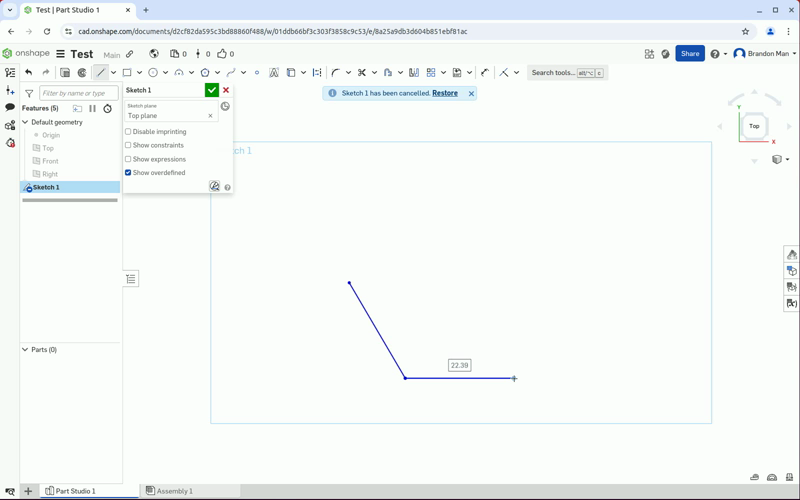
key_down(shift)
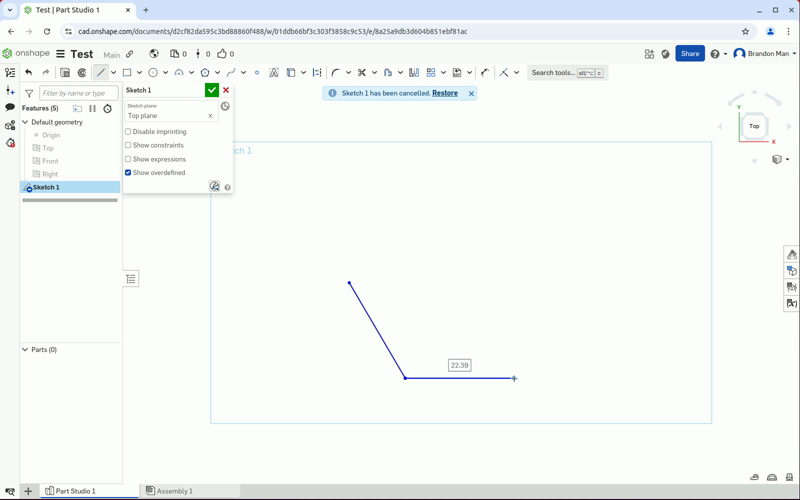
mouse_move(569, 282)
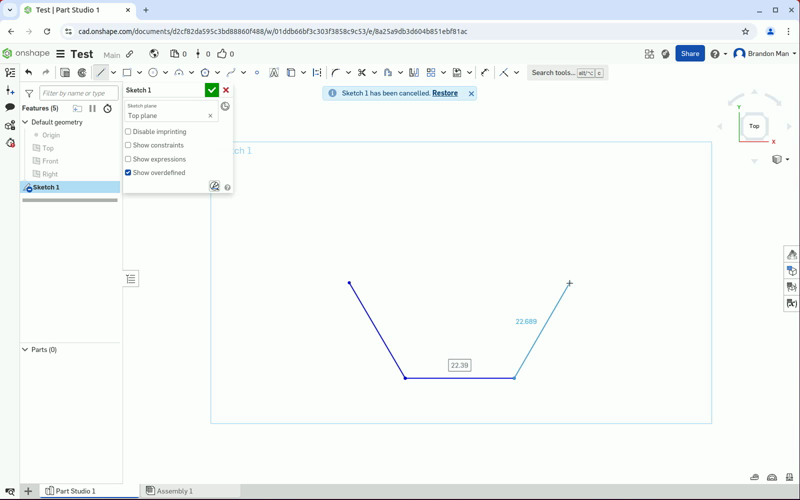
click(569, 282)
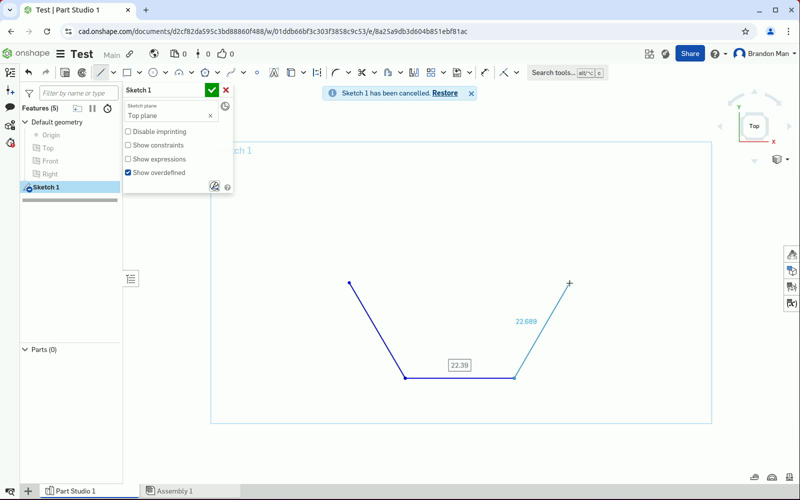
key_up(shift)
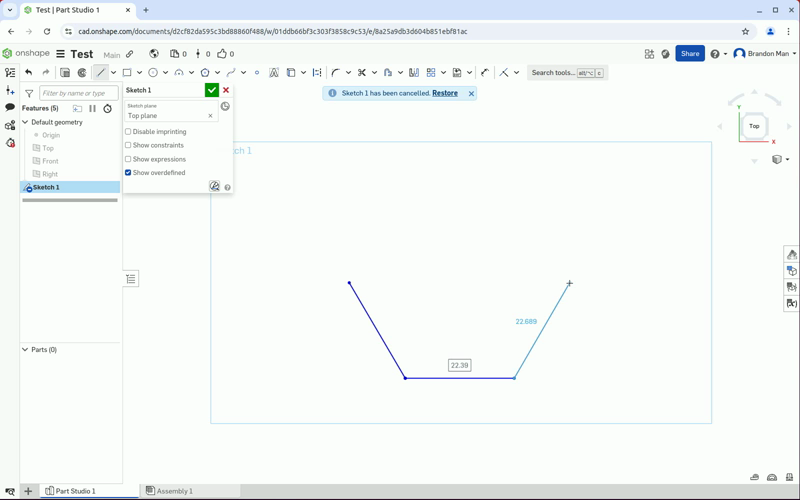
key_down(shift)
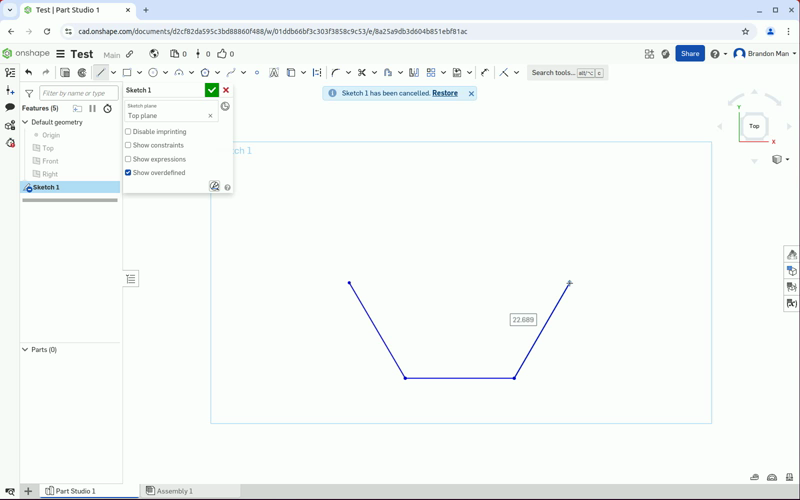
mouse_move(514, 187)
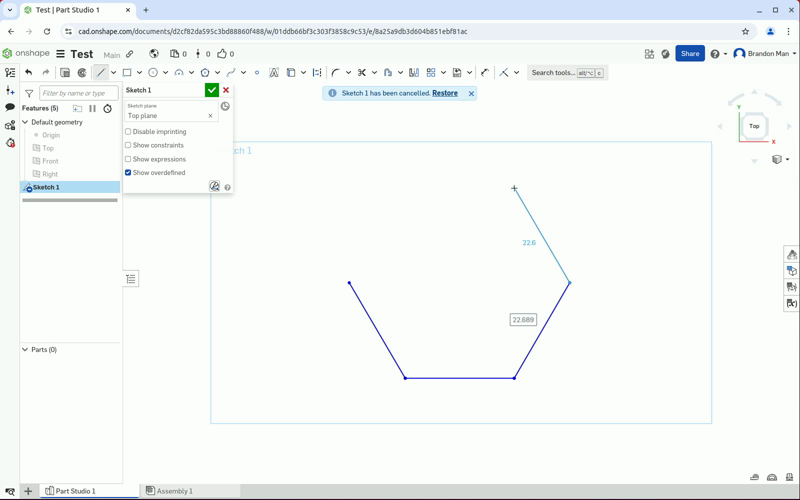
click(514, 187)
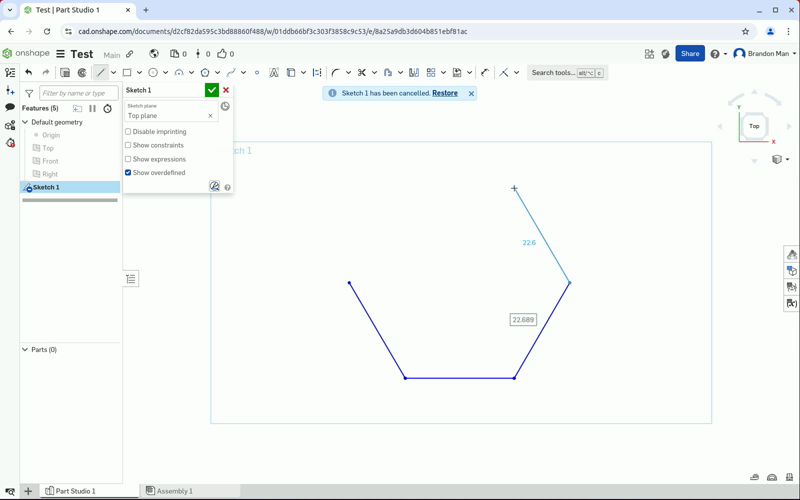
key_up(shift)
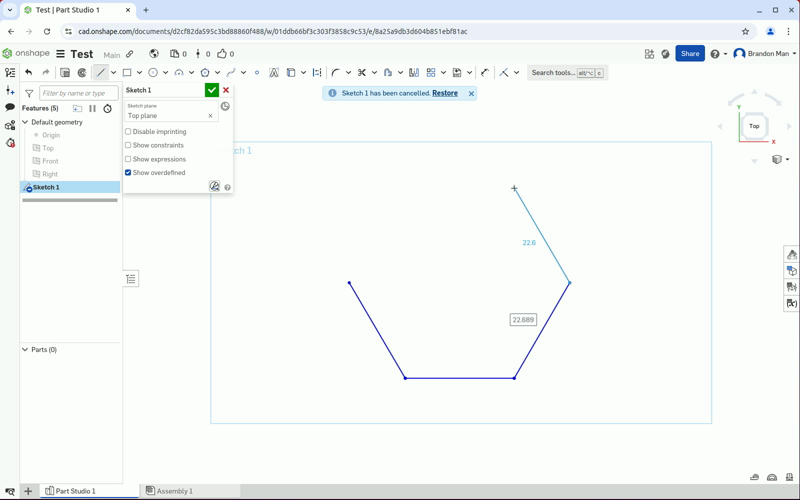
key_down(shift)
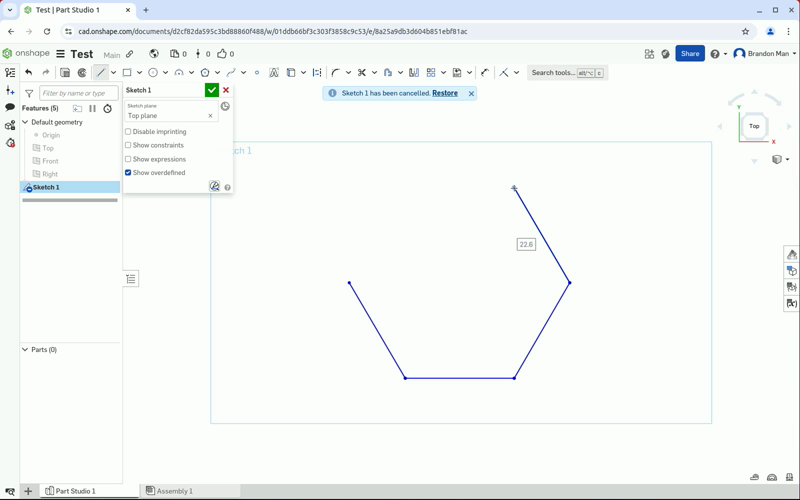
mouse_move(405, 187)
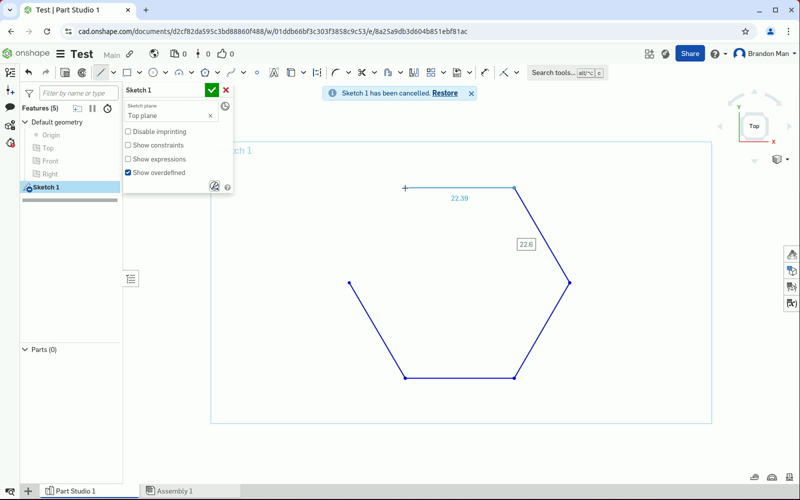
click(405, 187)
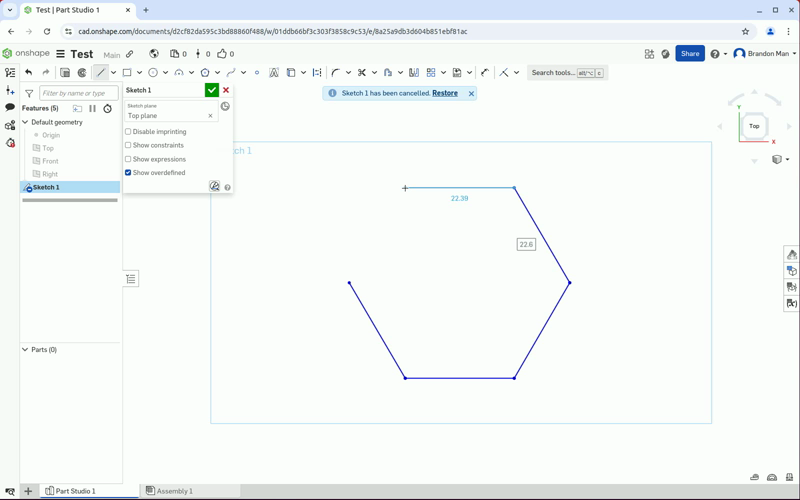
key_up(shift)
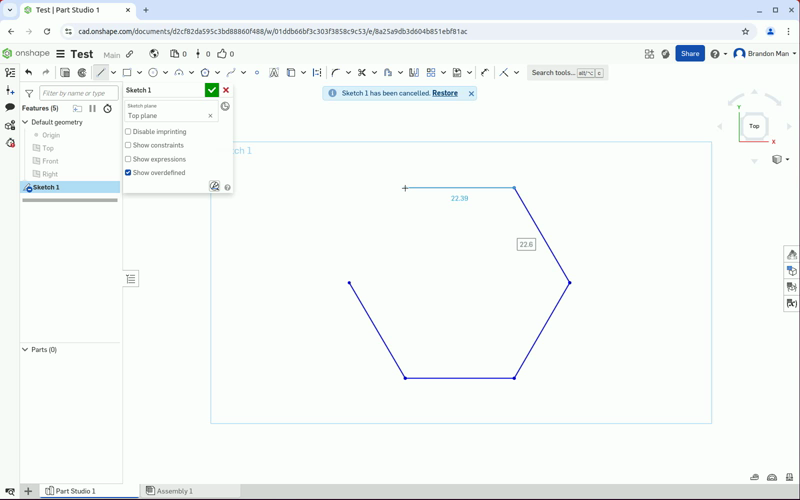
key_down(shift)
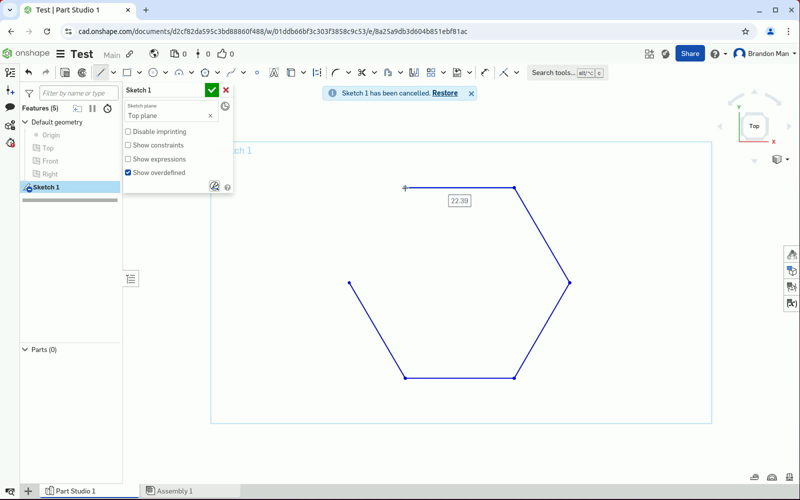
mouse_move(349, 282)
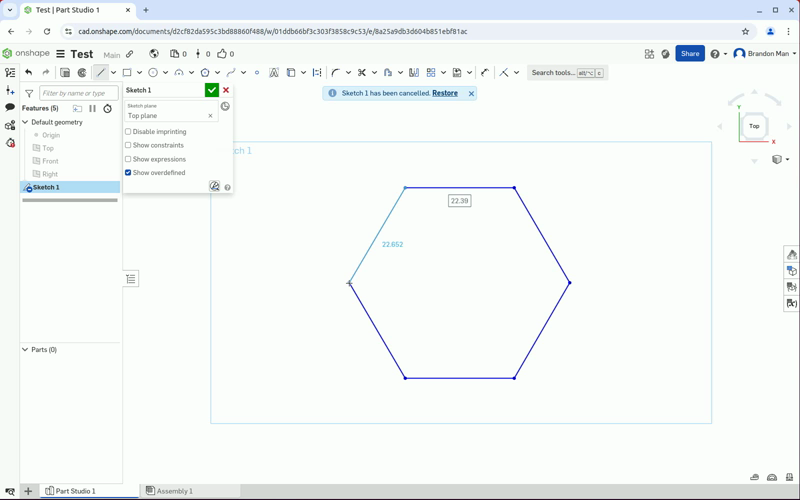
key_up(shift)
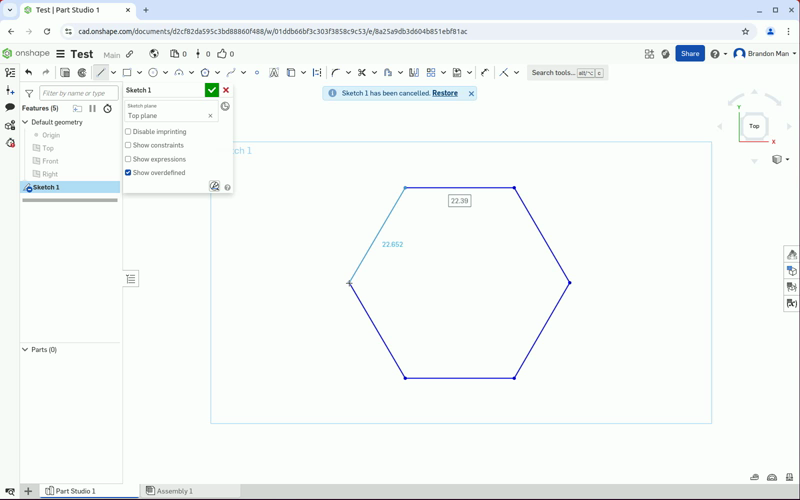
click(349, 282)
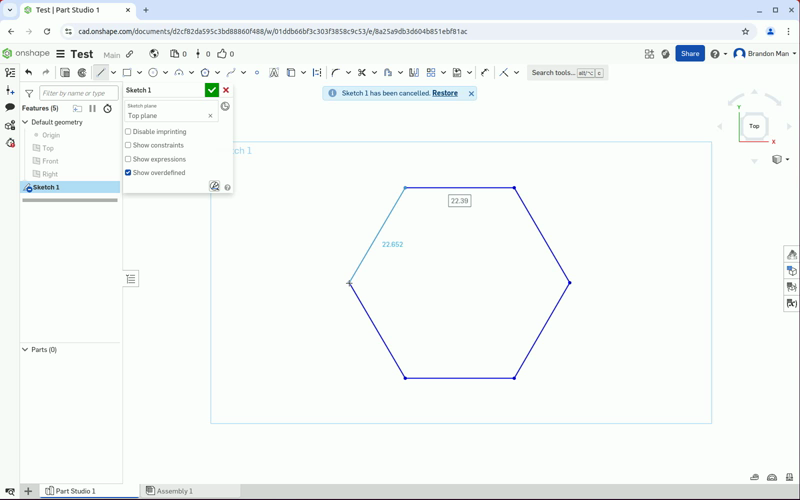
key(esc)
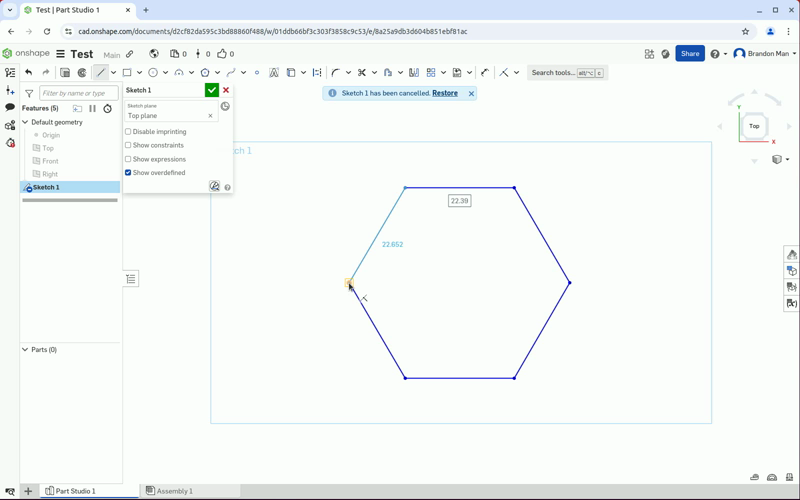
mouse_move(497, 291)
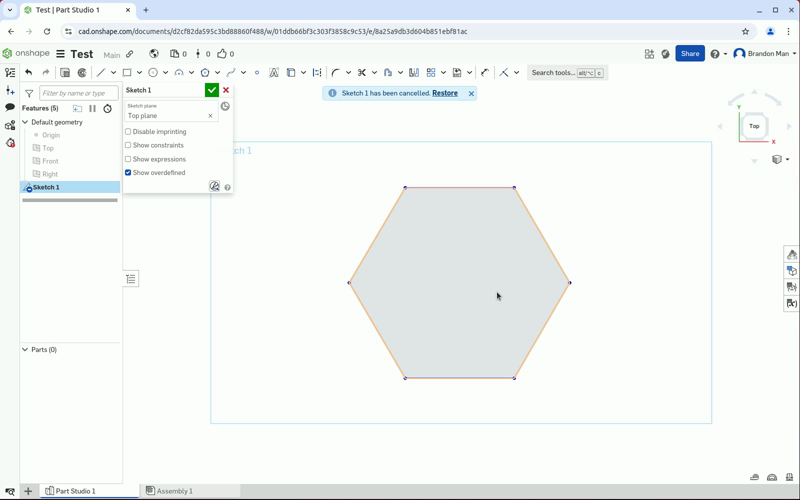
click(497, 291)
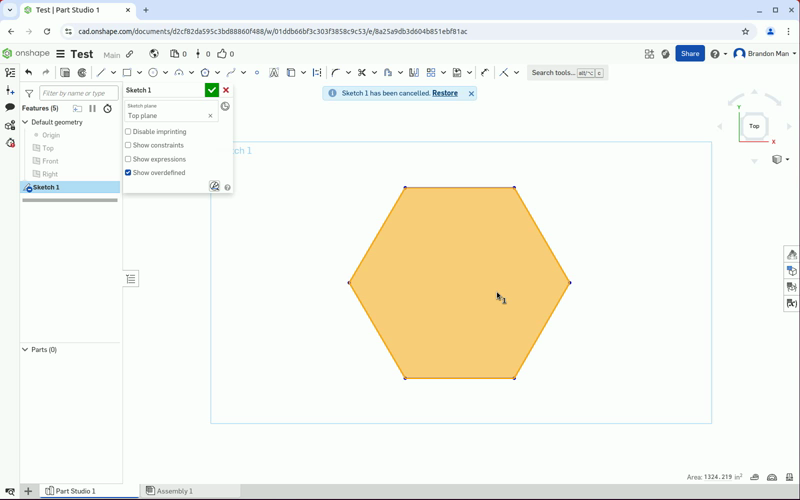
mouse_move(73, 352)
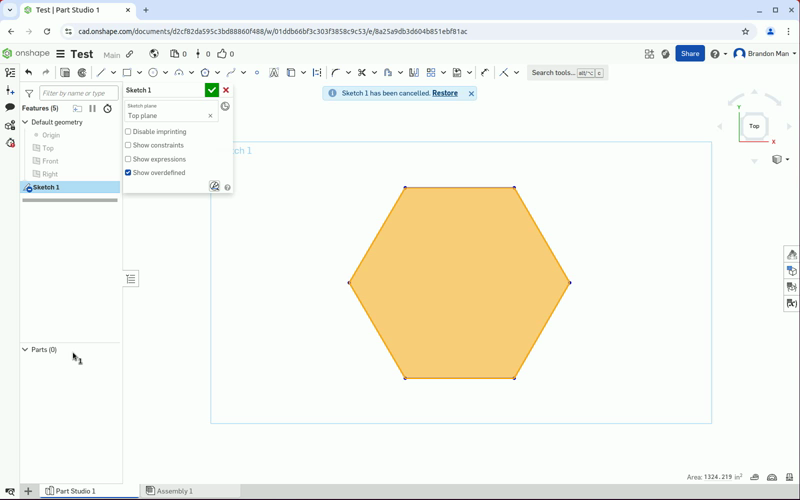
key(shift+y)
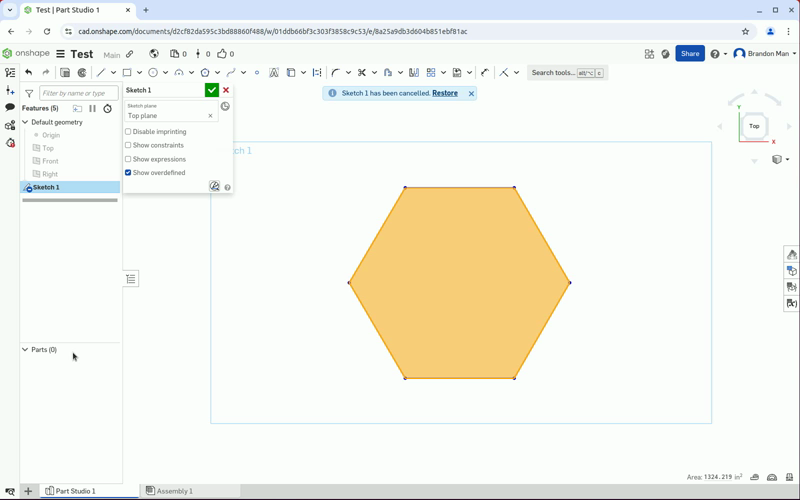
key(shift+e)
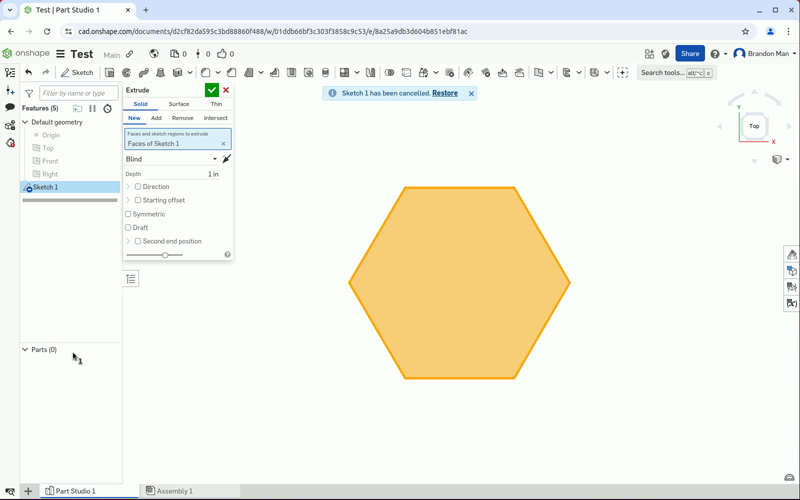
mouse_move(143, 106)
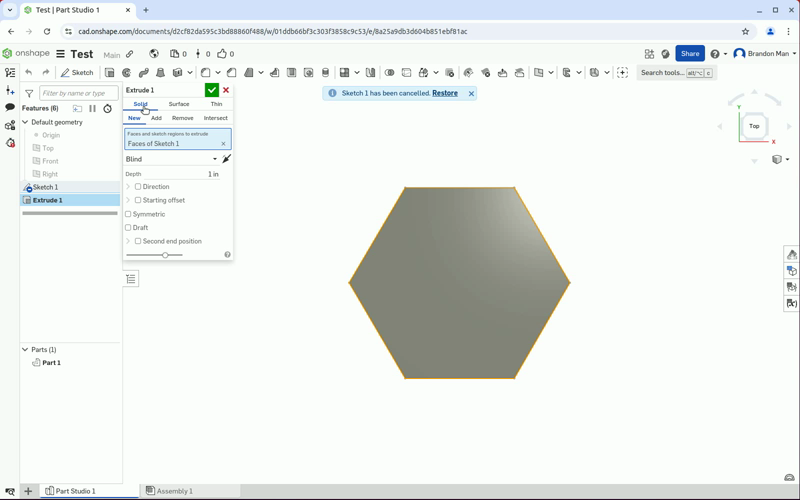
click(143, 106)
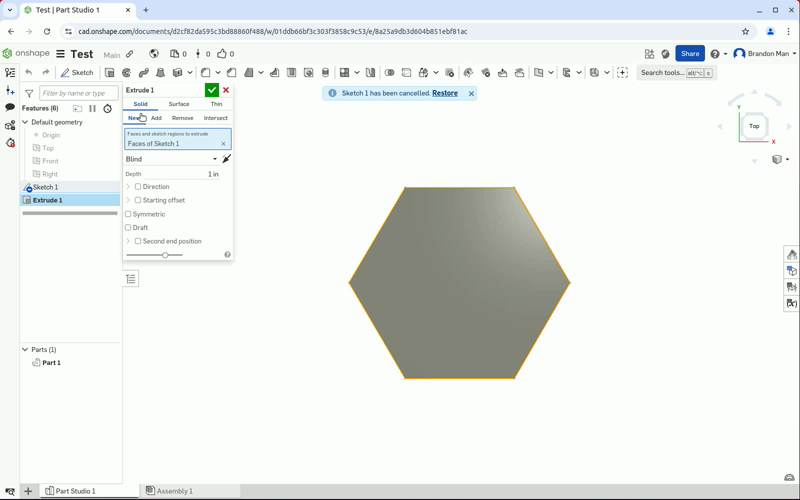
mouse_move(137, 120)
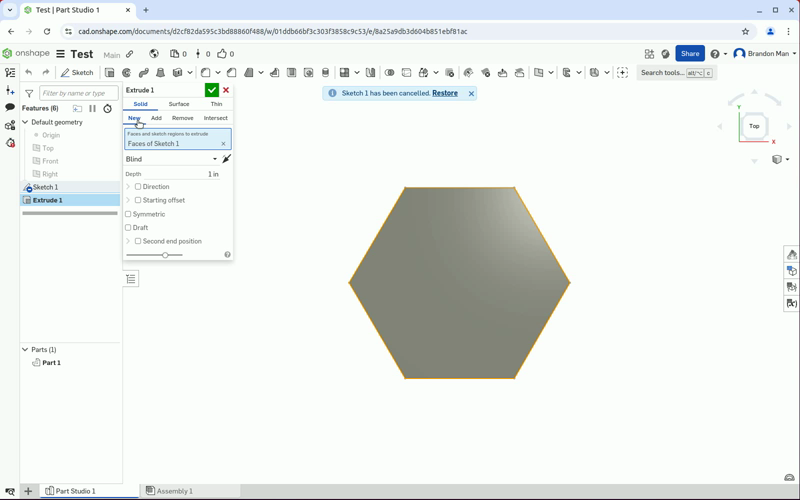
click(137, 120)
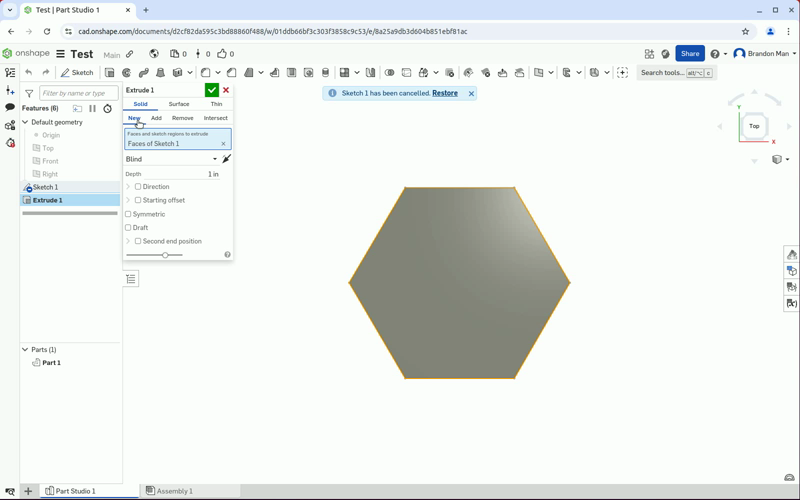
key(tab, 4)
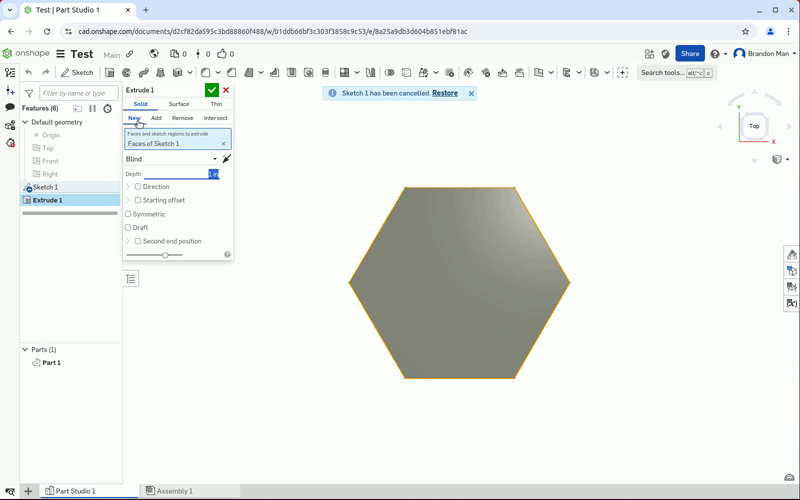
text(15.405)
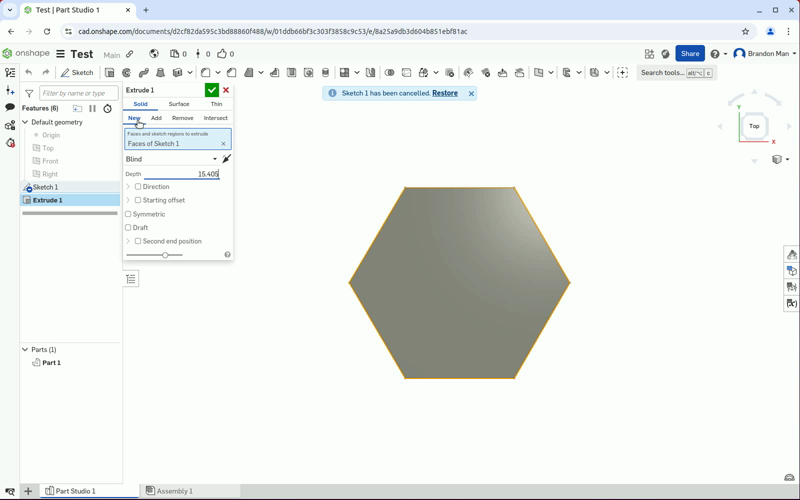
key(enter)
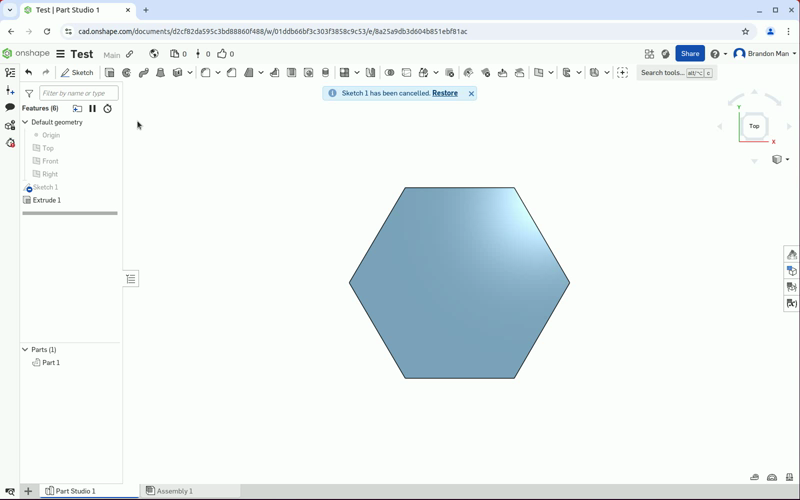
key(shift+h)
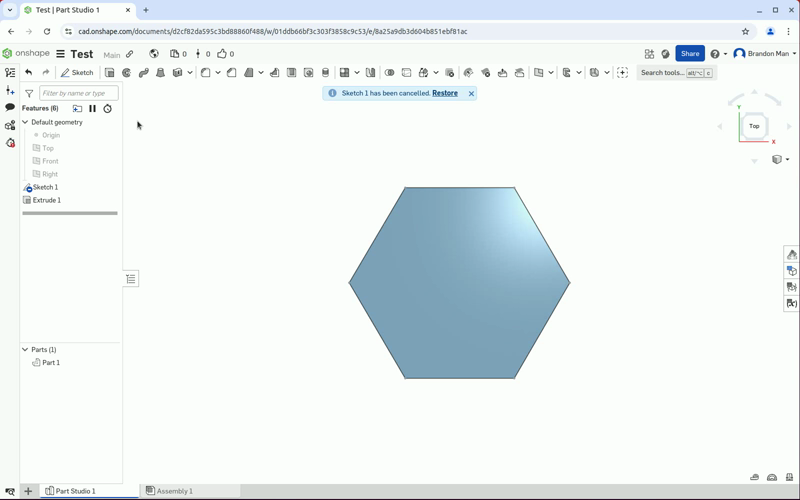
key(shift+h)
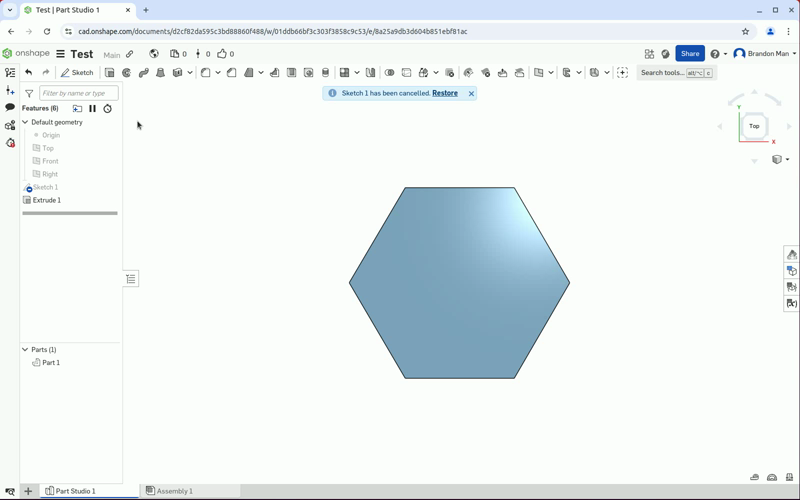
mouse_move(73, 189)
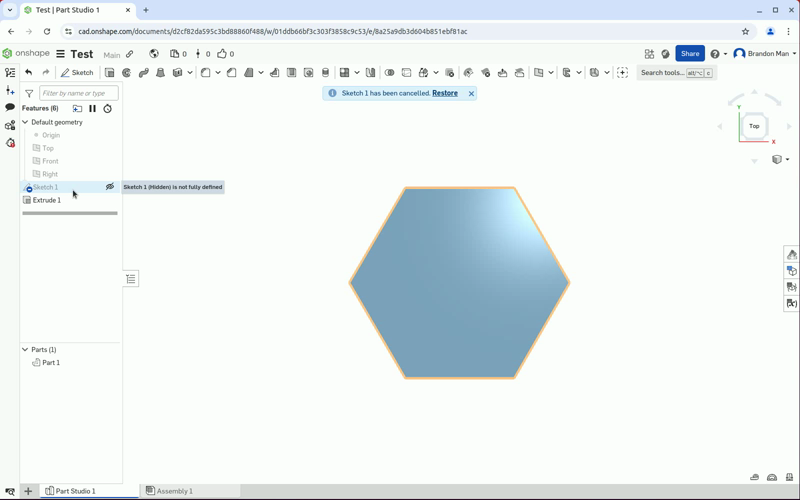
click(73, 189)
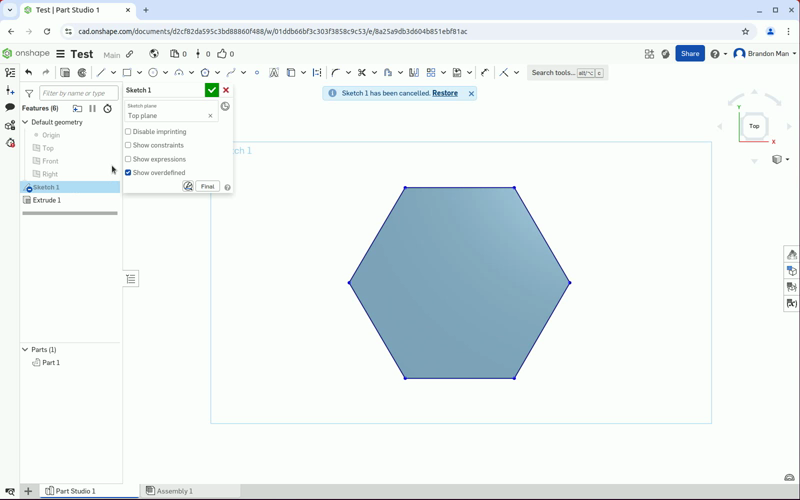
mouse_move(229, 92)
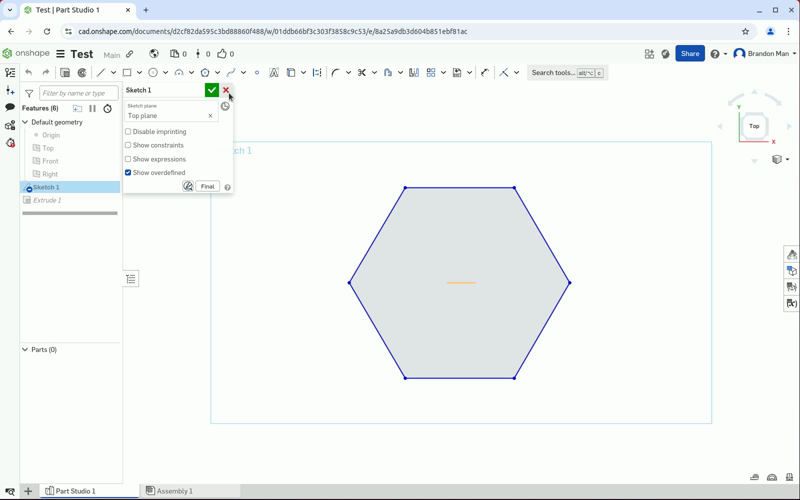
click(229, 92)
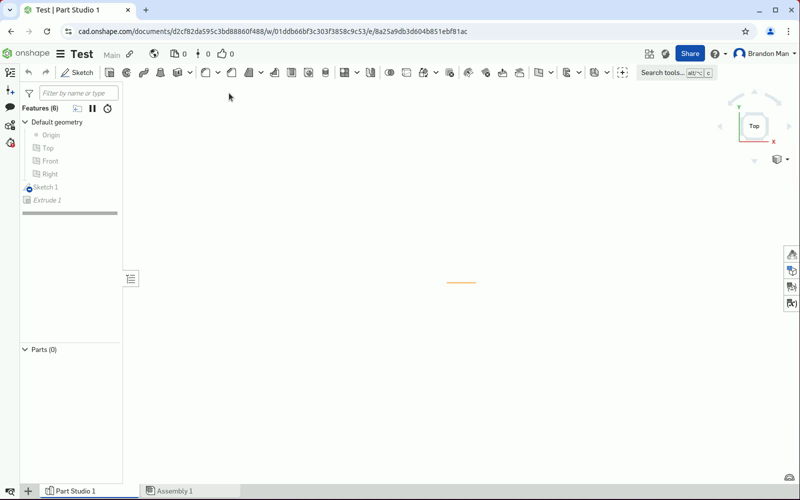
mouse_move(541, 75)
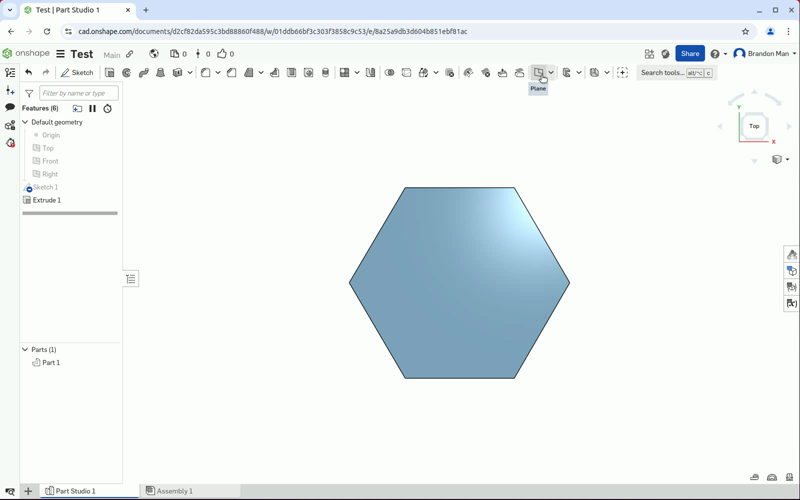
click(541, 75)
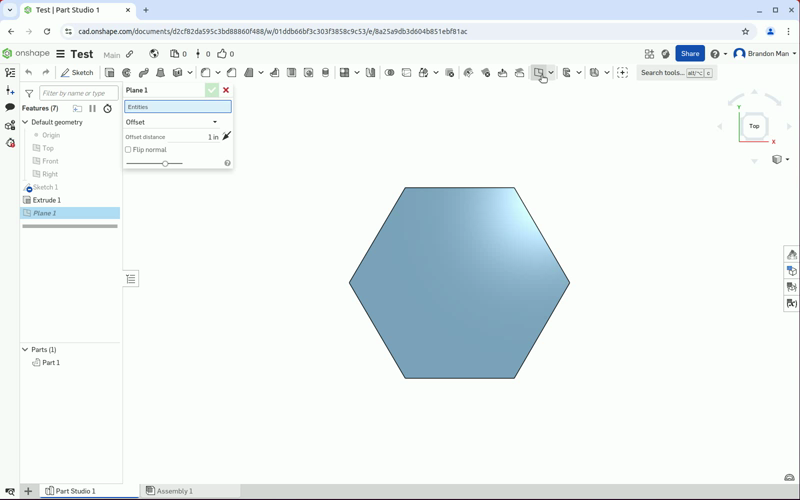
mouse_move(73, 150)
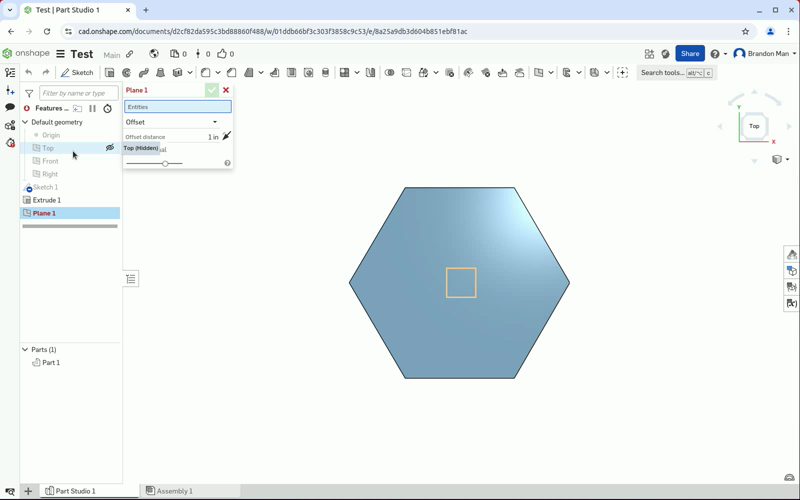
click(73, 150)
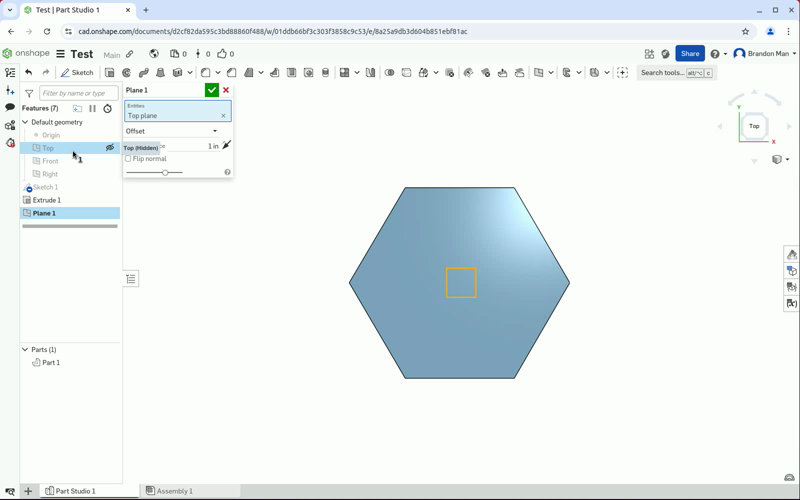
key(tab, 2)
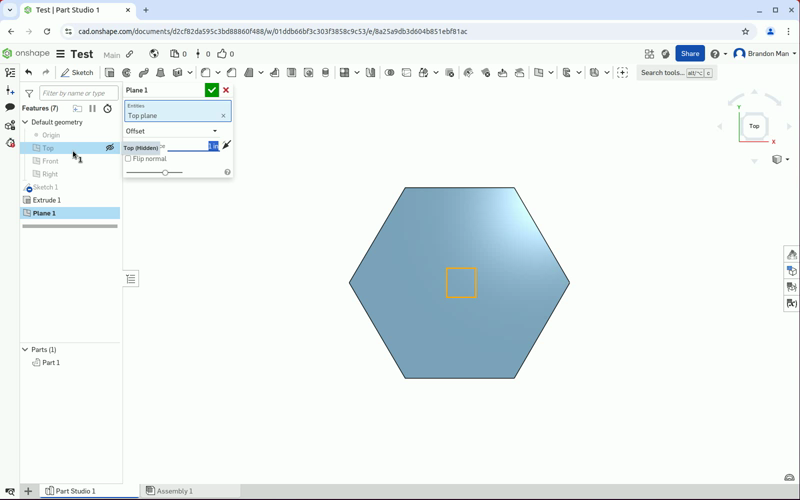
text(15.405)
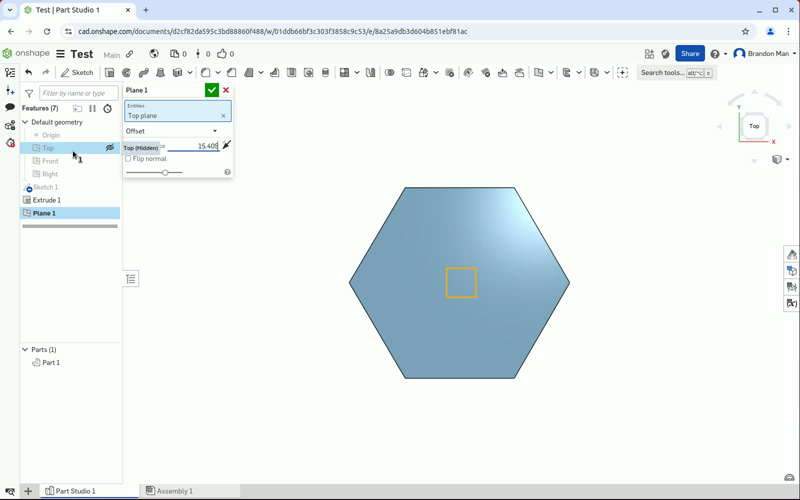
key(enter, 2)
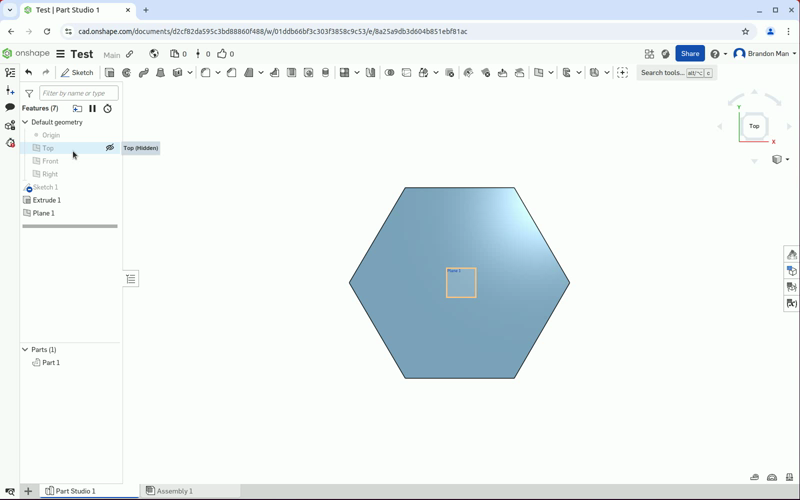
key(shift+s)
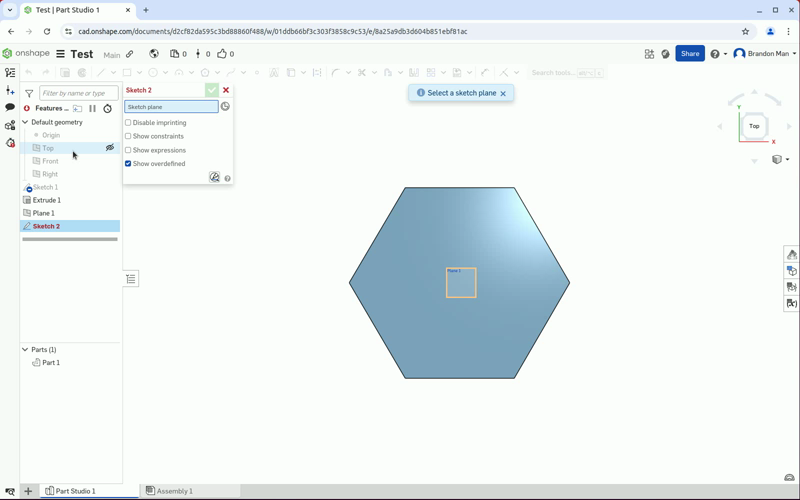
mouse_move(73, 215)
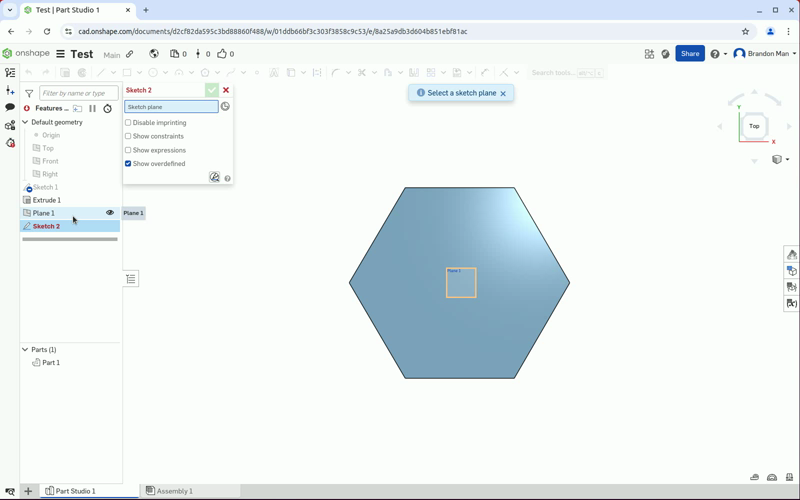
click(73, 215)
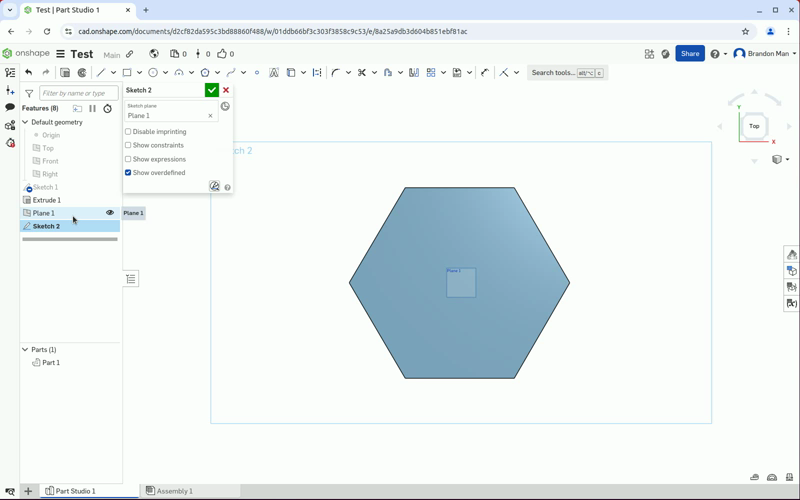
mouse_move(73, 352)
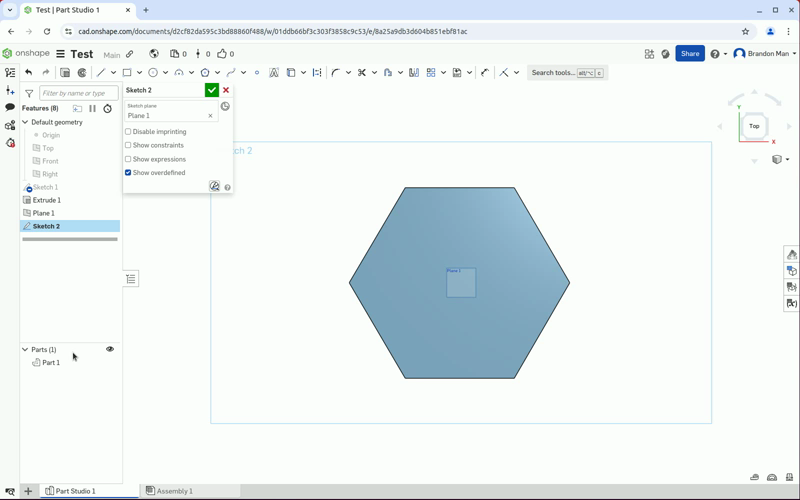
key(y)
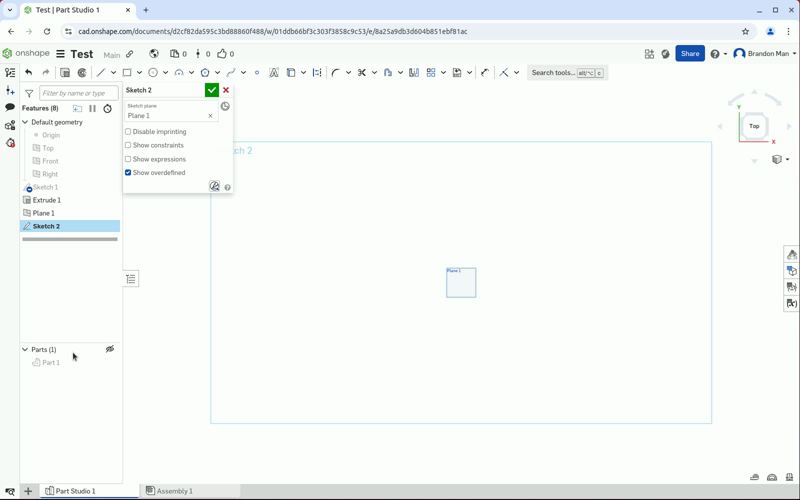
key(c)
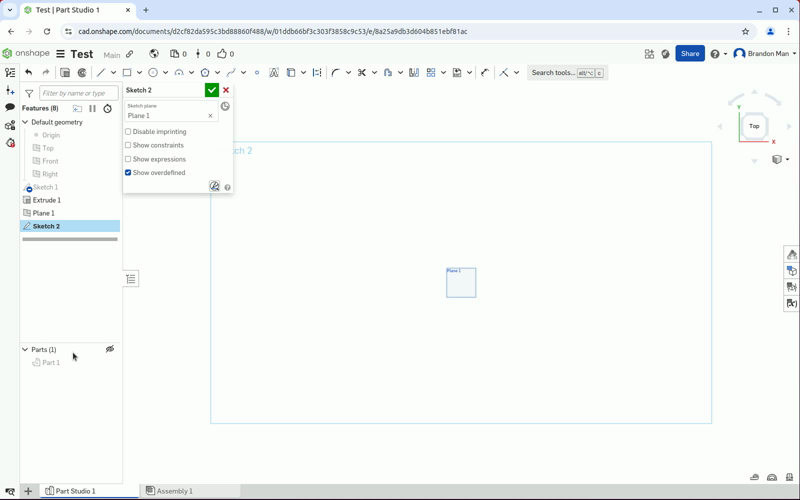
key_down(shift)
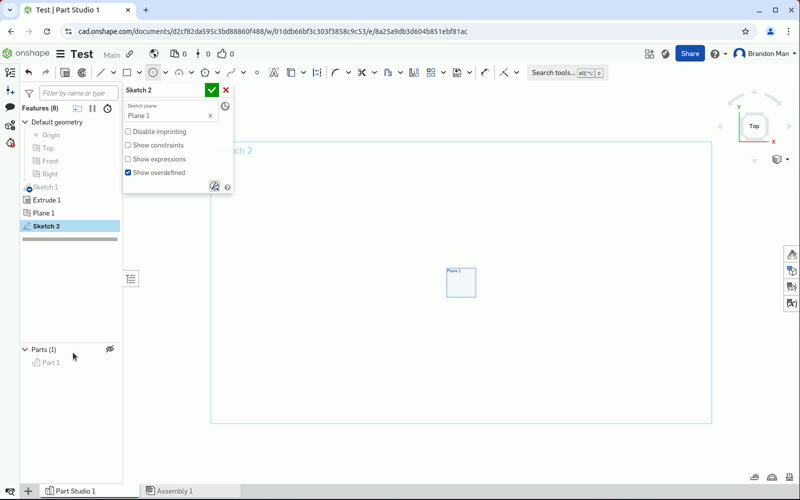
mouse_move(461, 282)
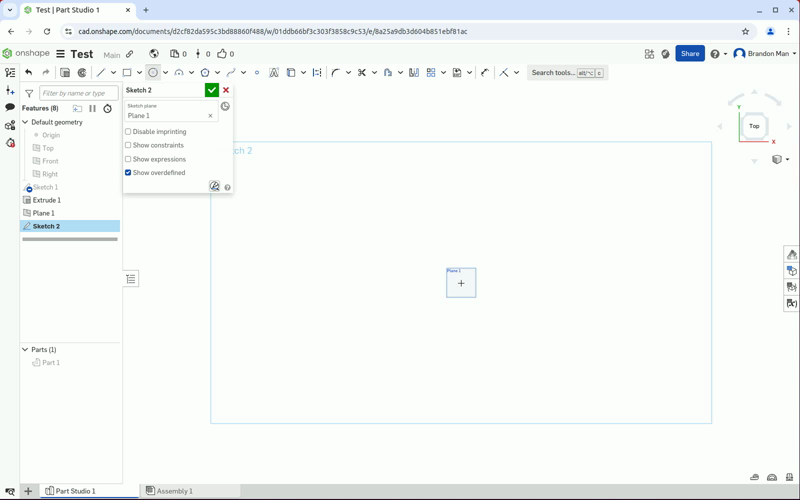
click(461, 282)
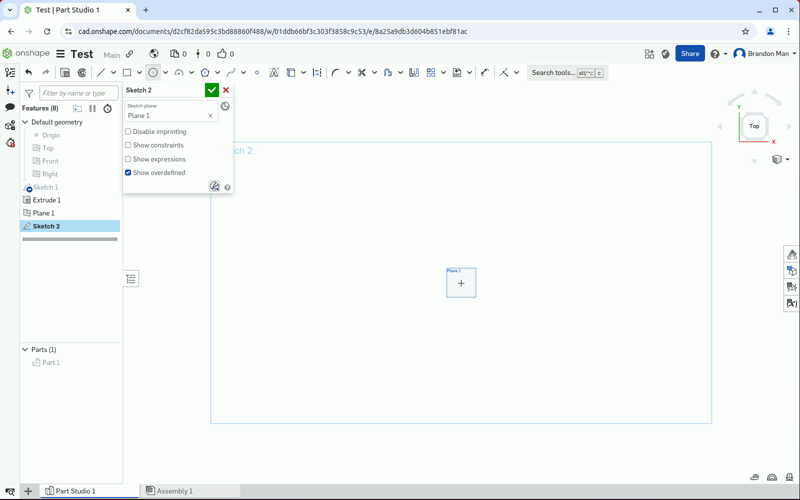
key_up(shift)
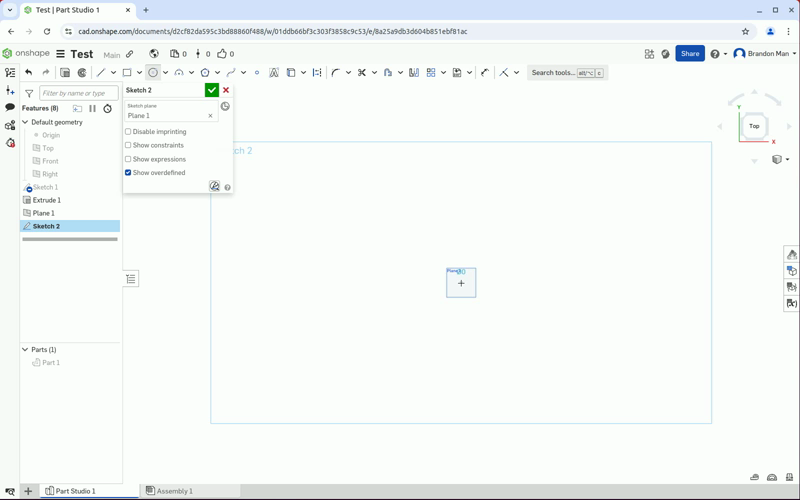
mouse_move(552, 282)
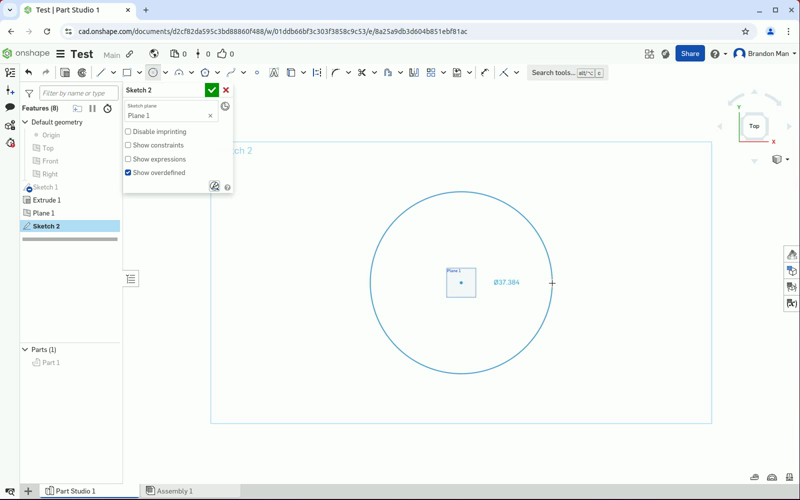
click(552, 282)
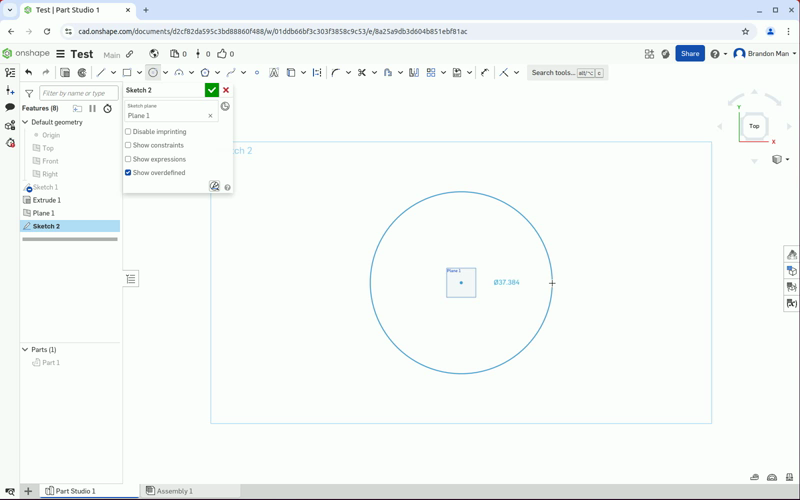
key(esc)
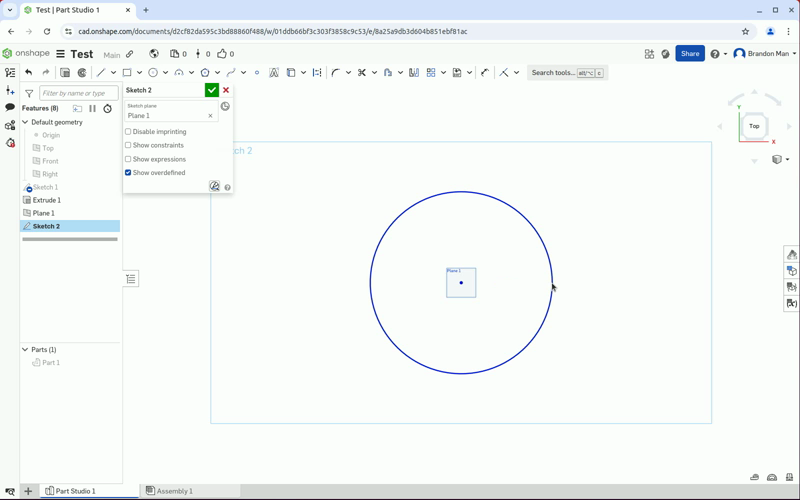
mouse_move(406, 306)
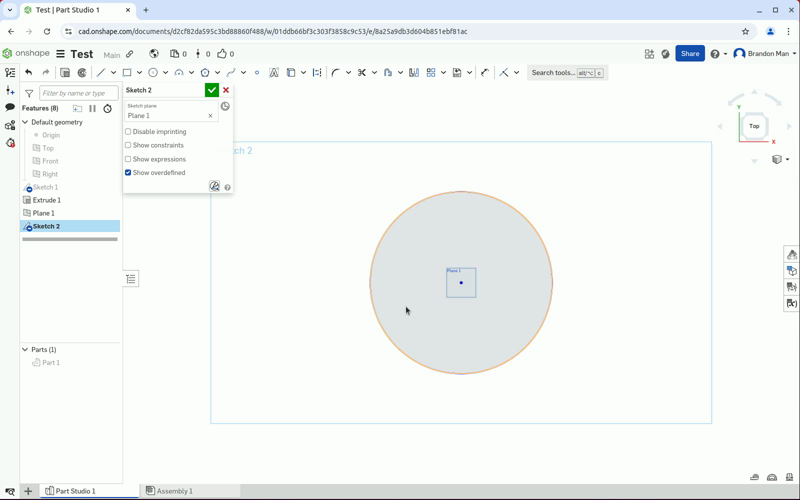
click(406, 306)
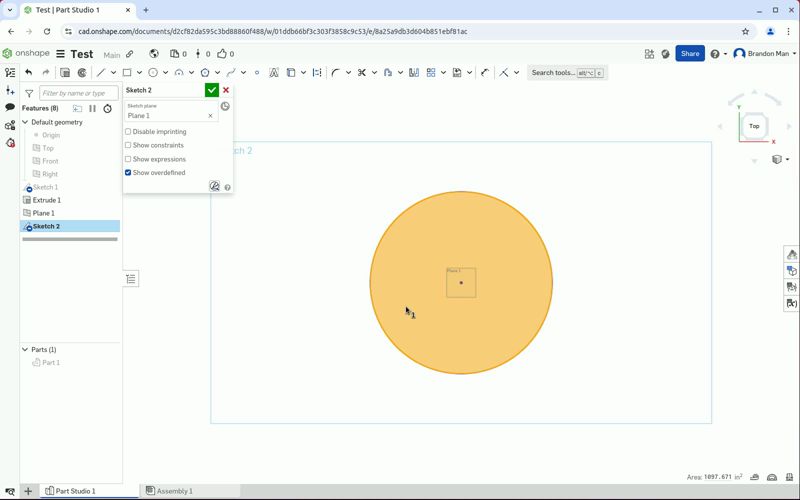
mouse_move(73, 352)
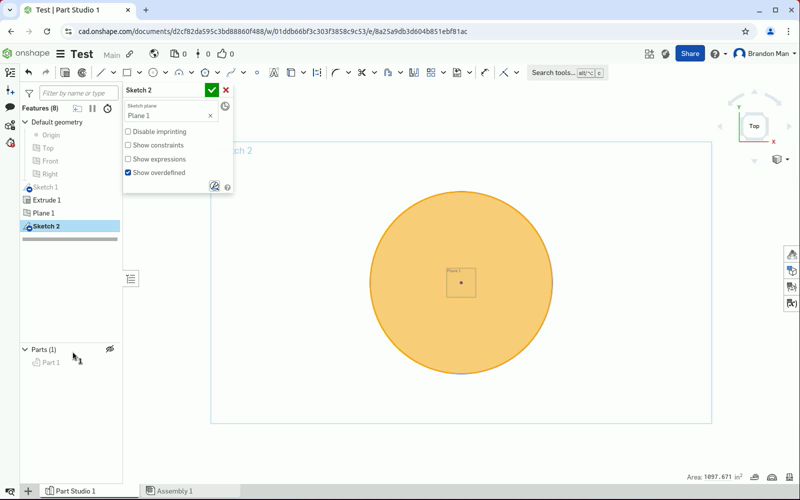
key(shift+y)
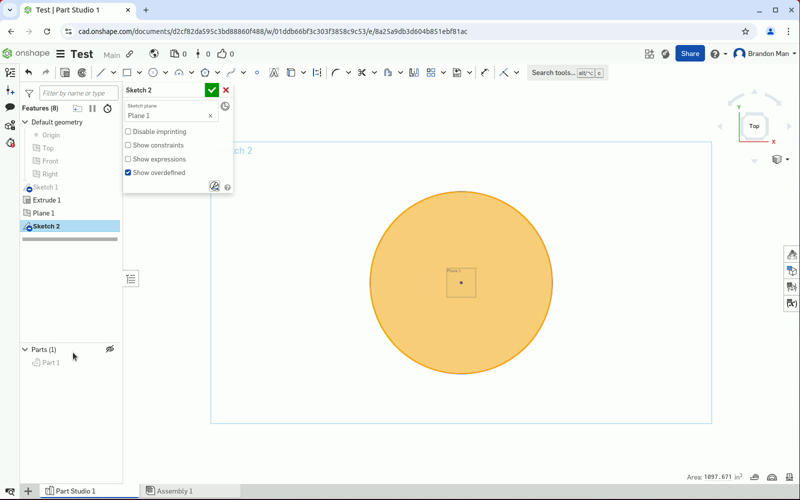
key(shift+e)
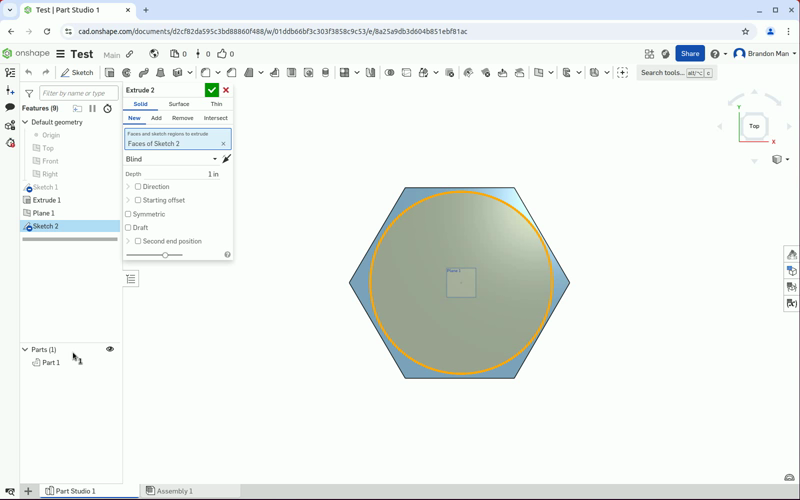
mouse_move(143, 106)
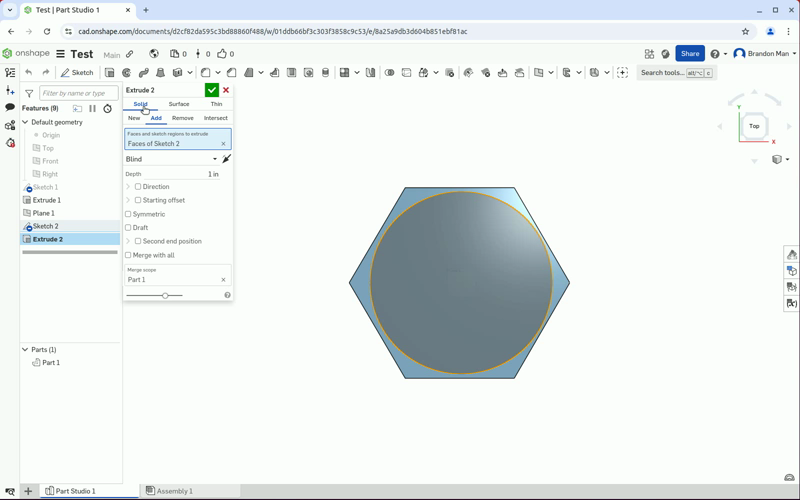
click(143, 106)
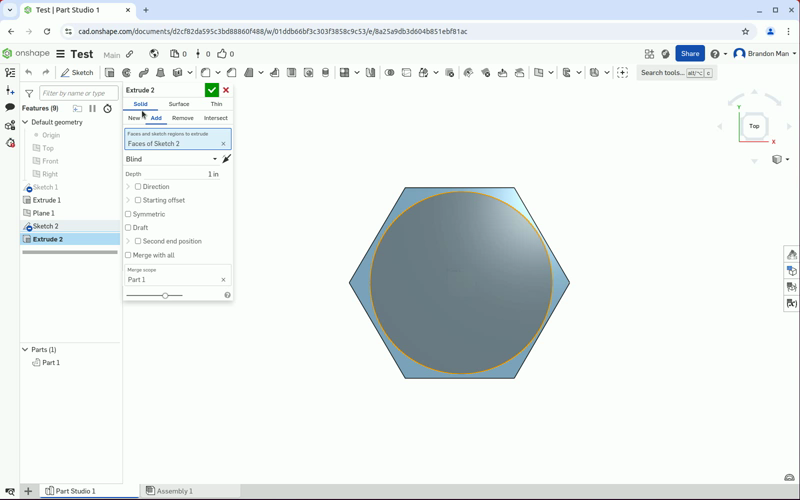
mouse_move(137, 120)
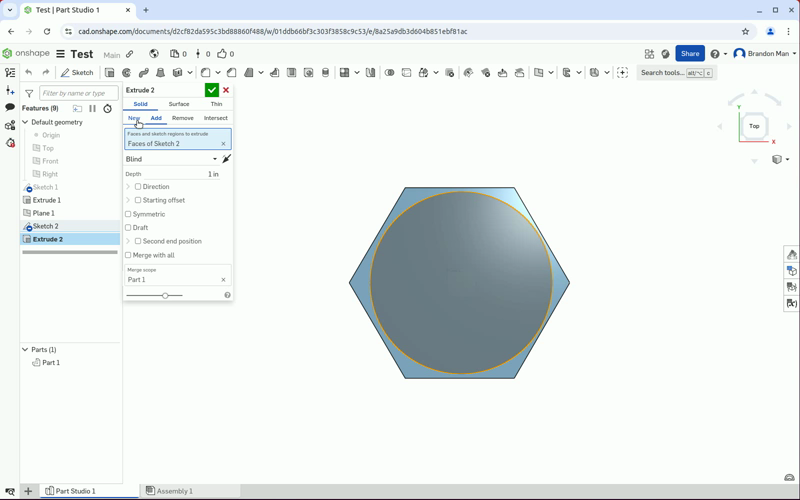
click(137, 120)
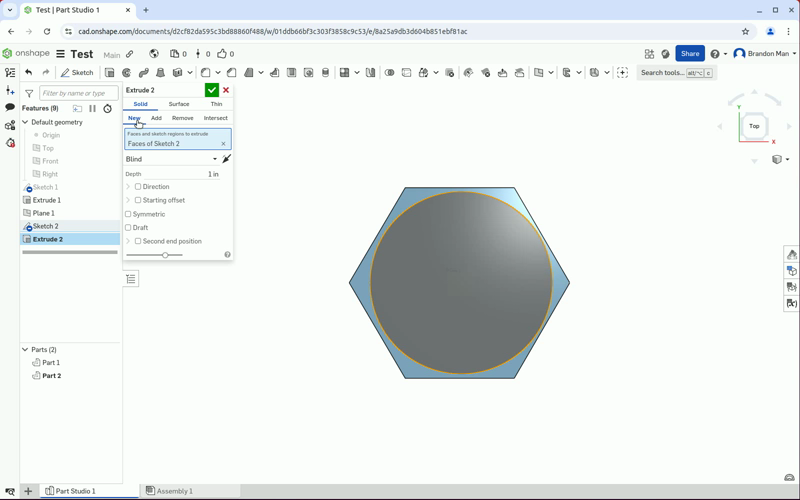
key(tab, 4)
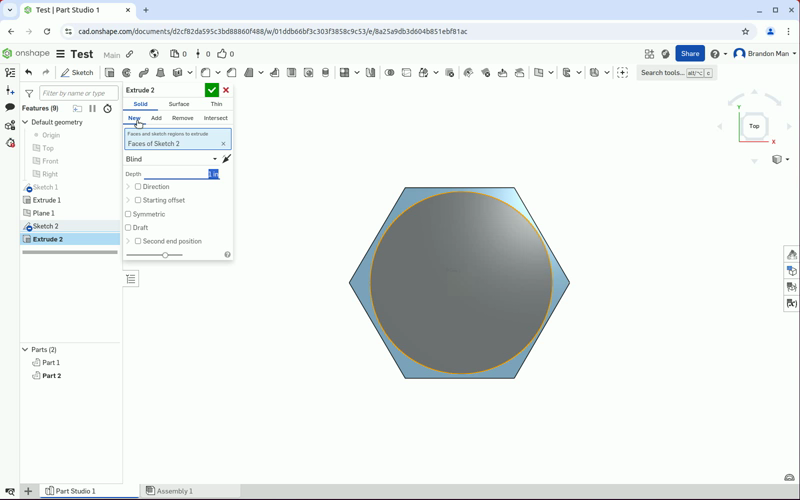
text(7.703)
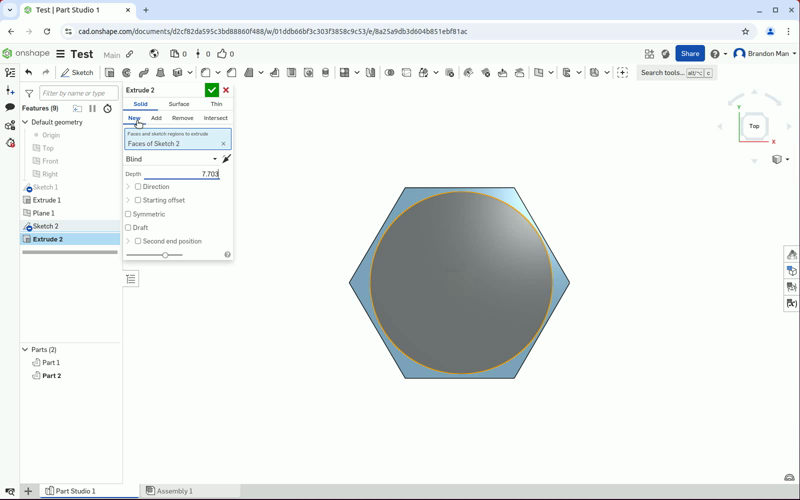
key(enter)
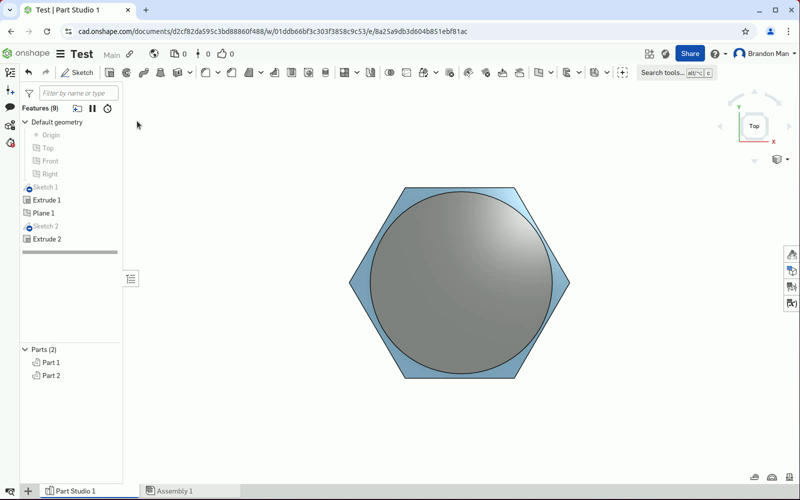
key(shift+h)
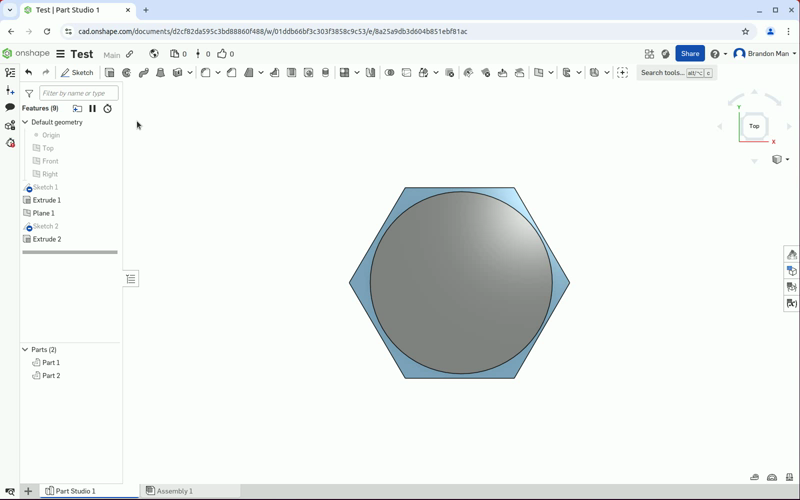
key(shift+h)
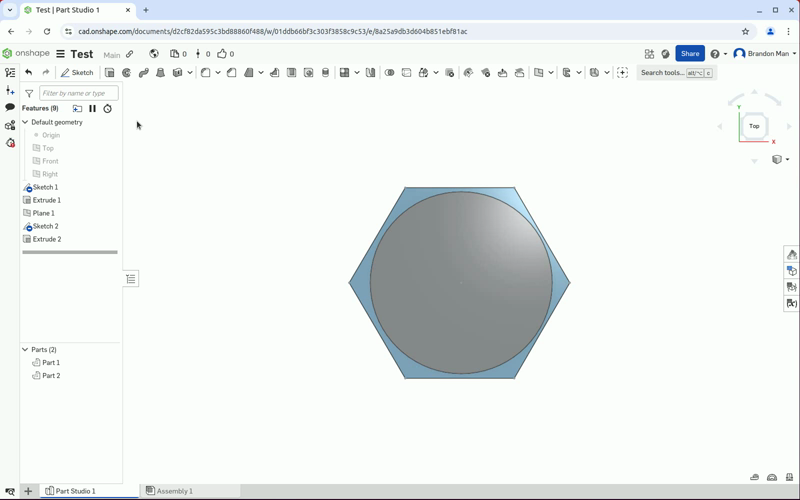
key(shift+7)
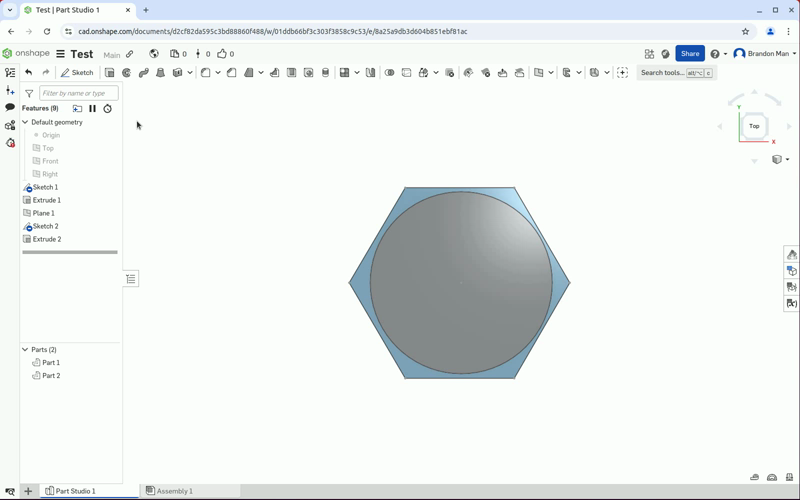
key(up, 3)
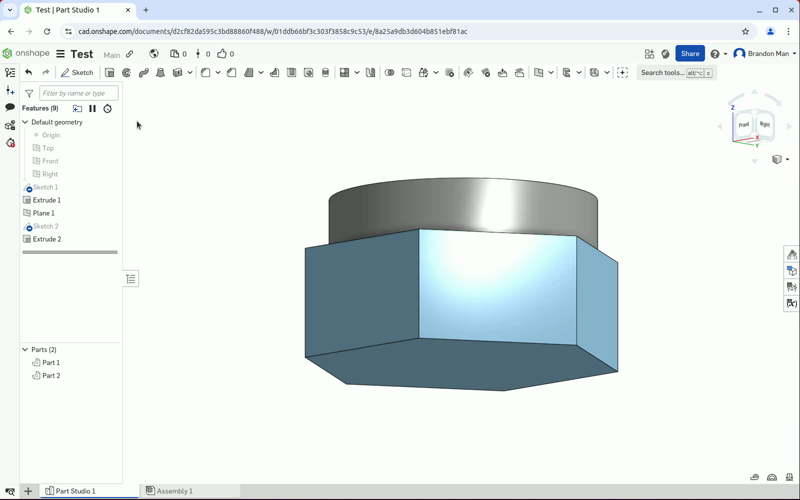
key(left, 3)
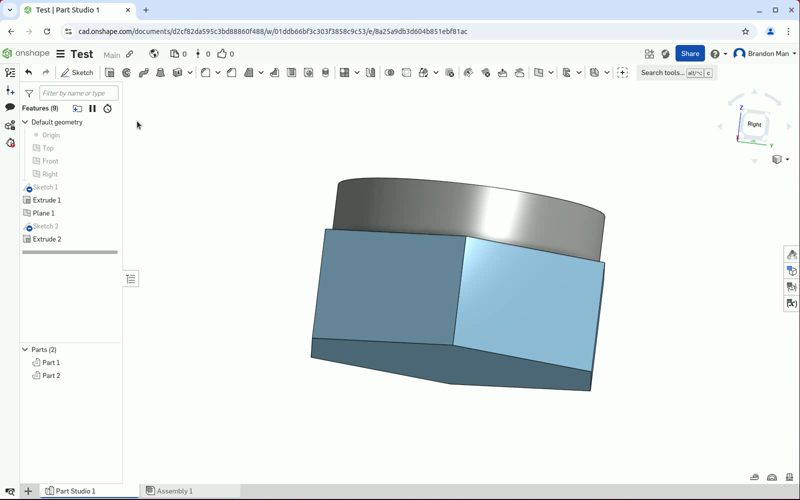
key(right, 3)
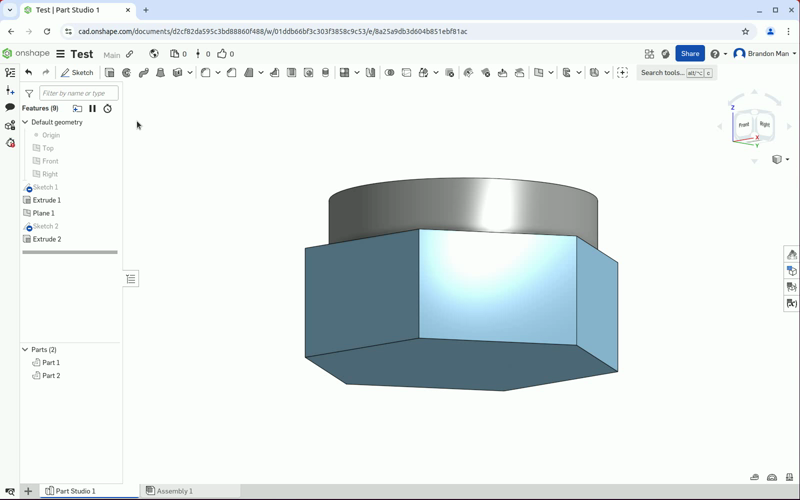
key(down, 3)
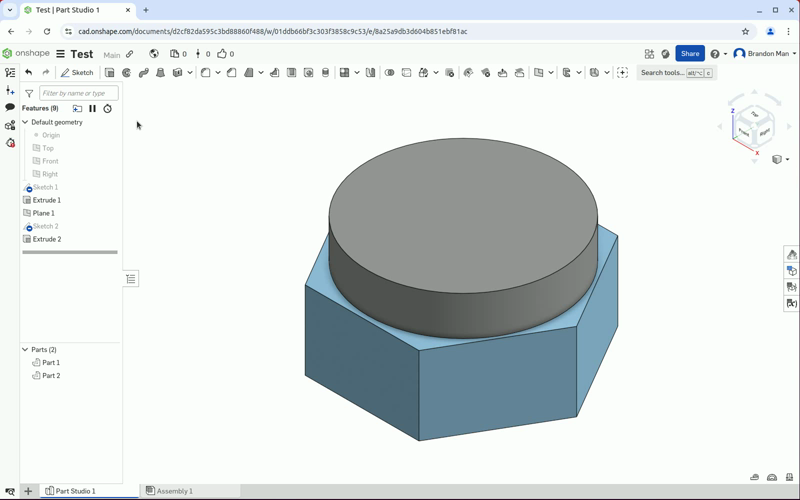
mouse_move(73, 189)
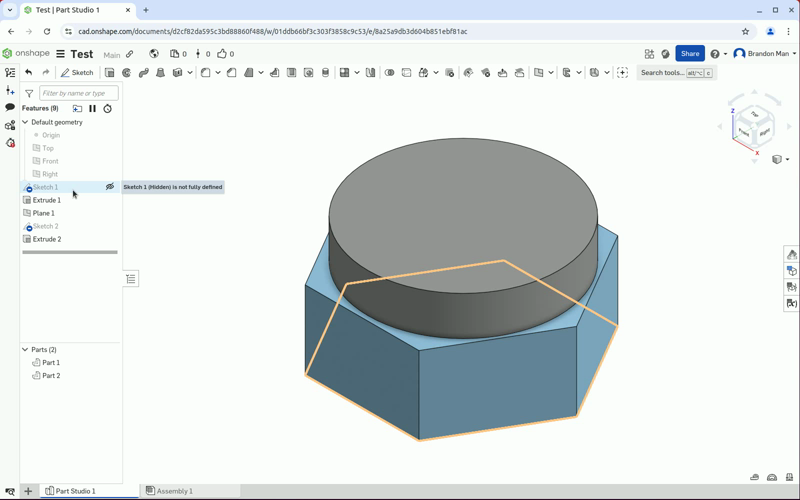
click(73, 189)